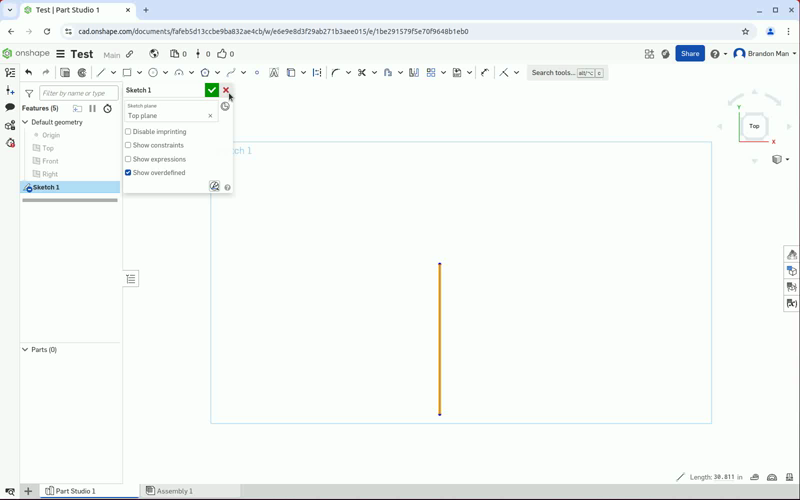
key(shift+h)
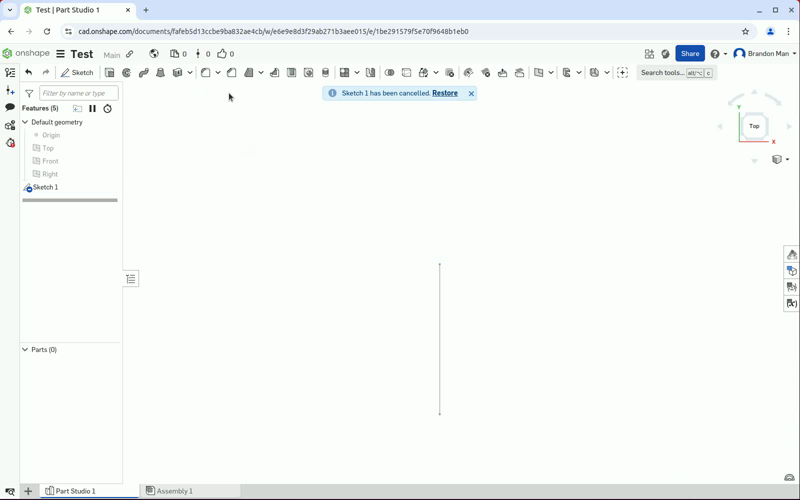
key(shift+s)
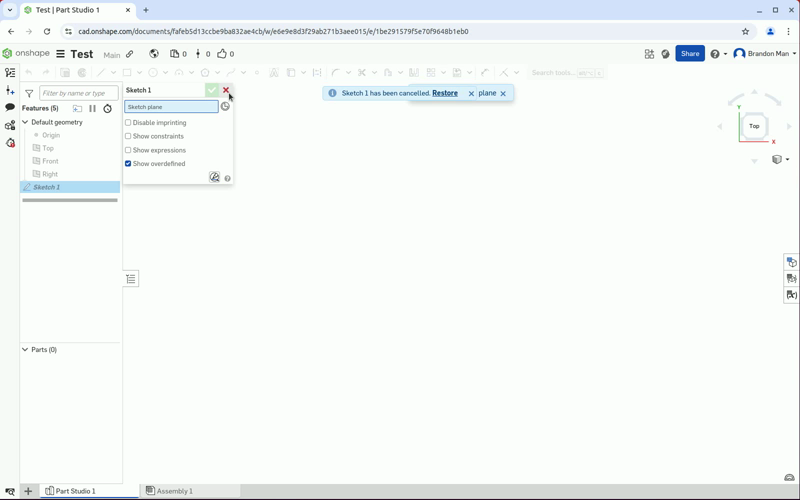
mouse_move(73, 150)
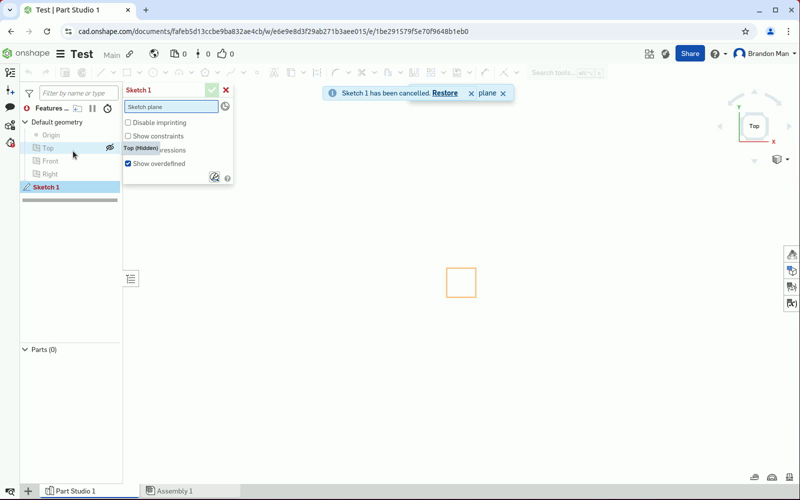
click(73, 150)
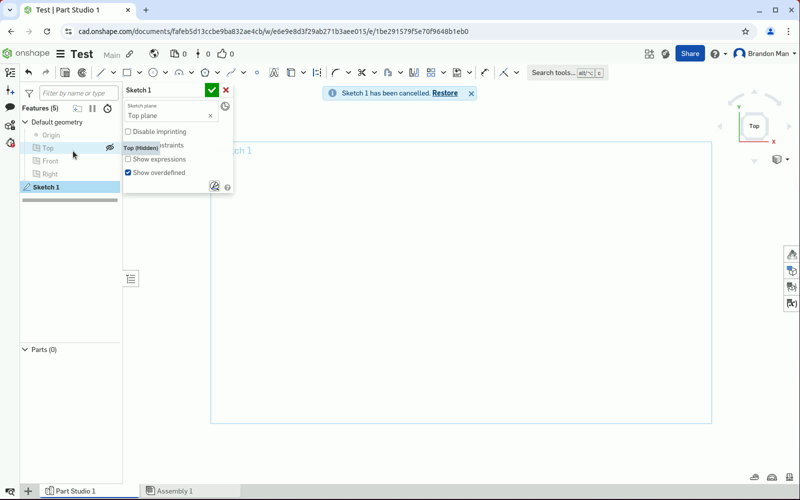
mouse_move(73, 352)
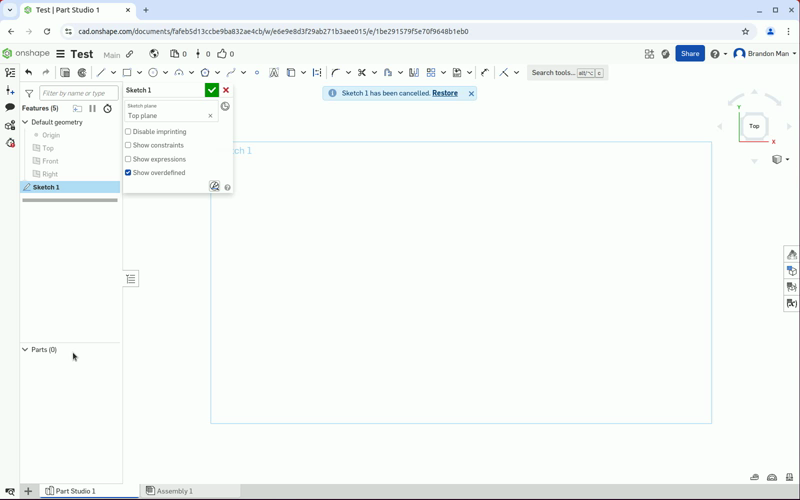
key(y)
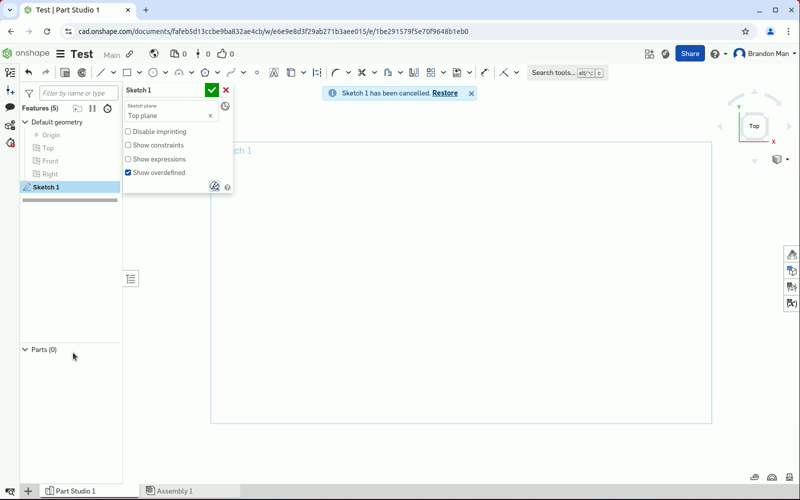
key(c)
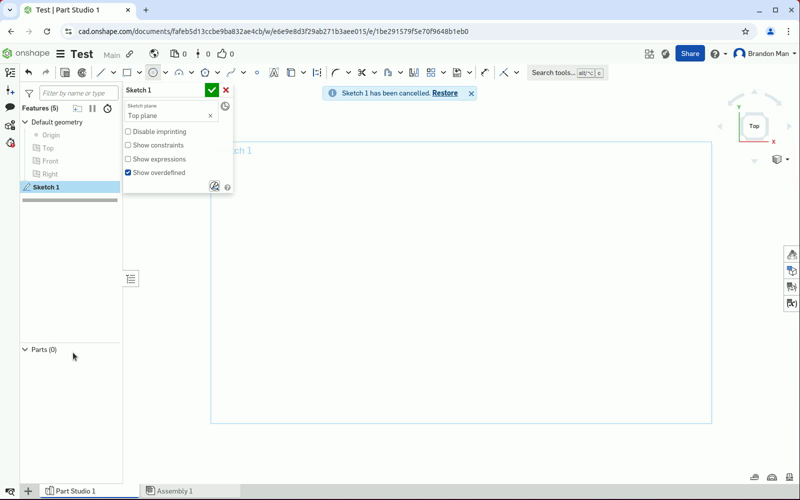
key_down(shift)
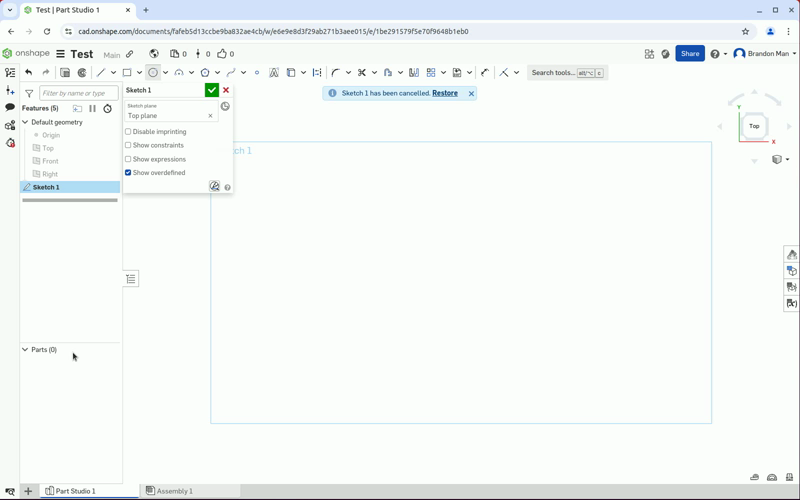
mouse_move(413, 264)
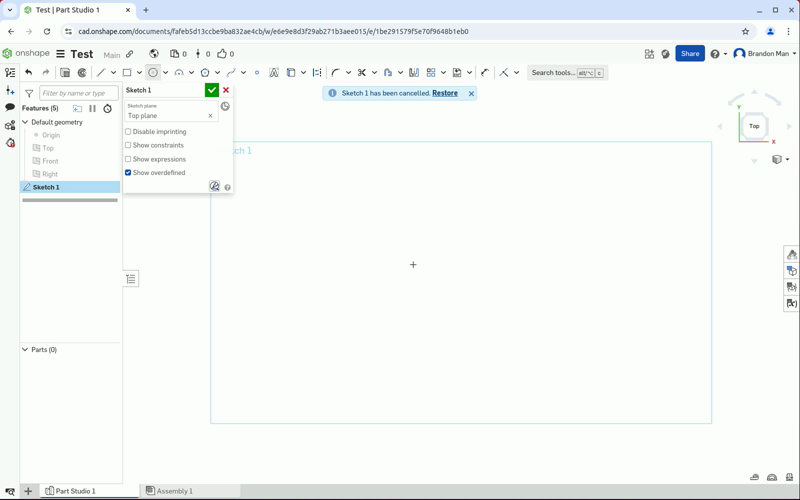
click(413, 264)
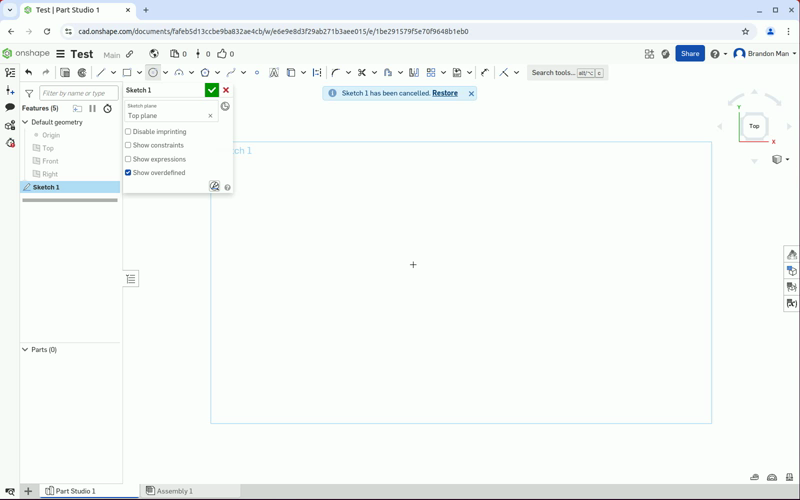
key_up(shift)
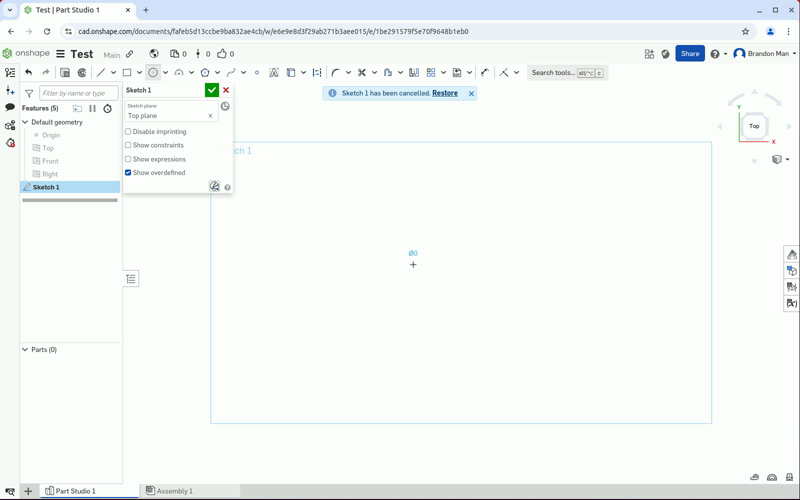
mouse_move(435, 264)
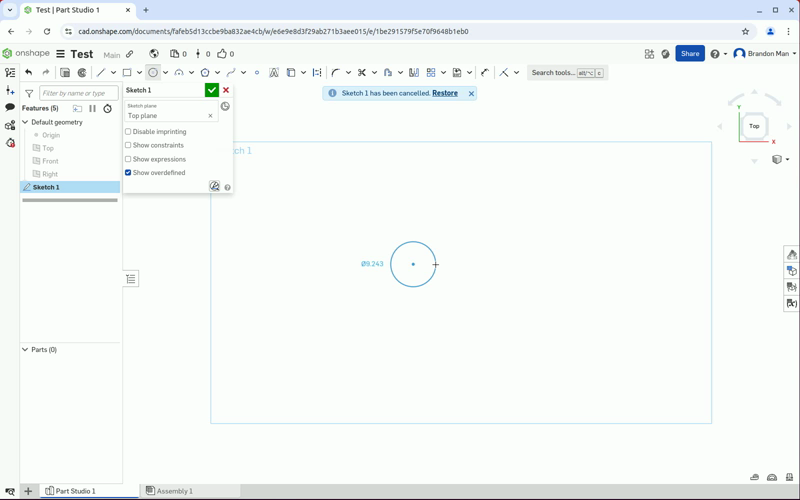
click(435, 264)
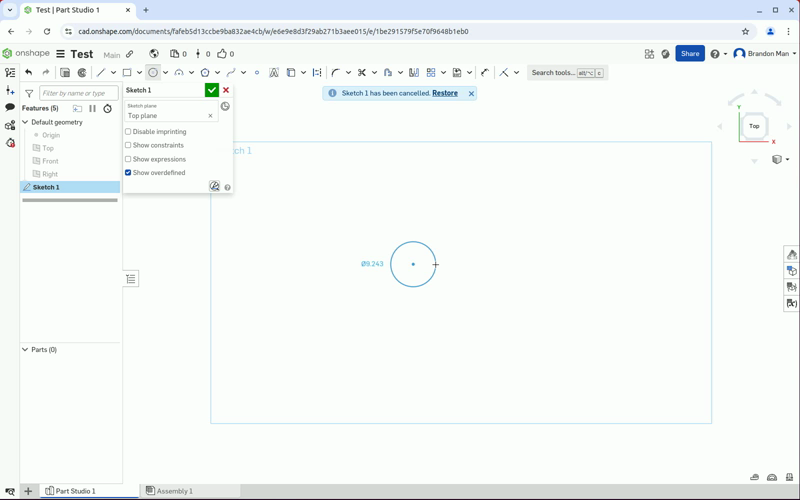
key(esc)
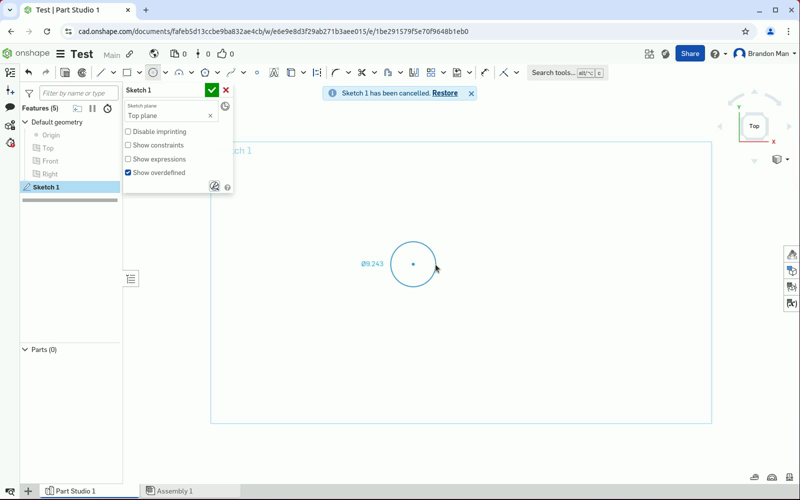
mouse_move(431, 253)
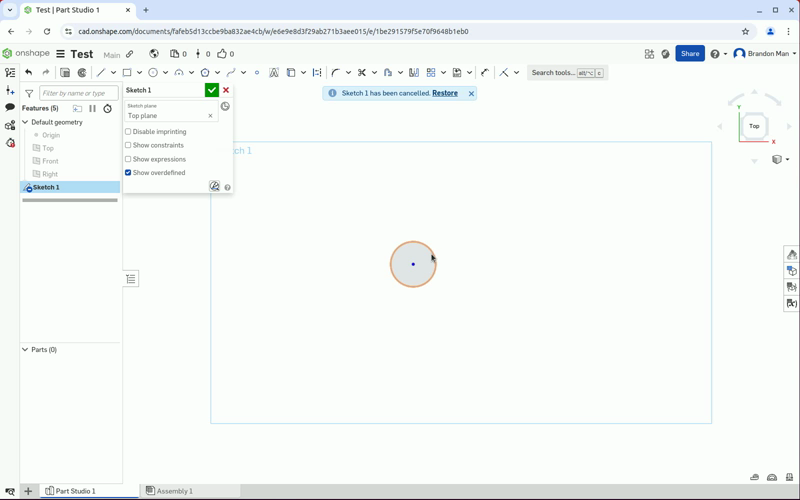
scroll(6)
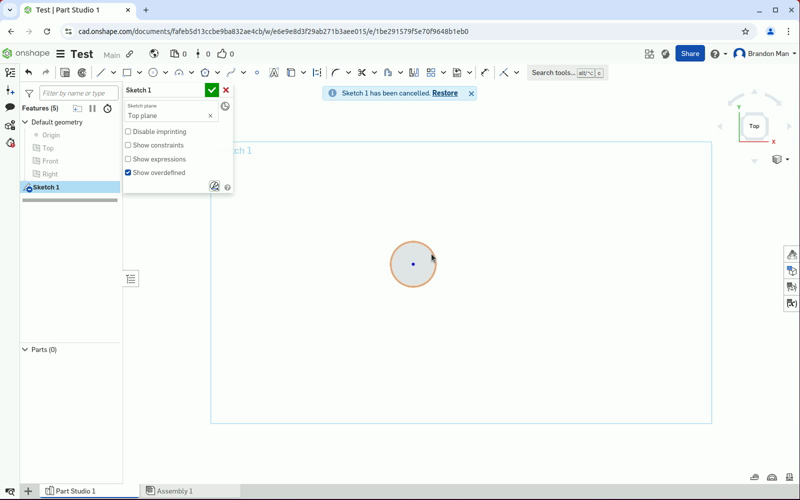
scroll(6)
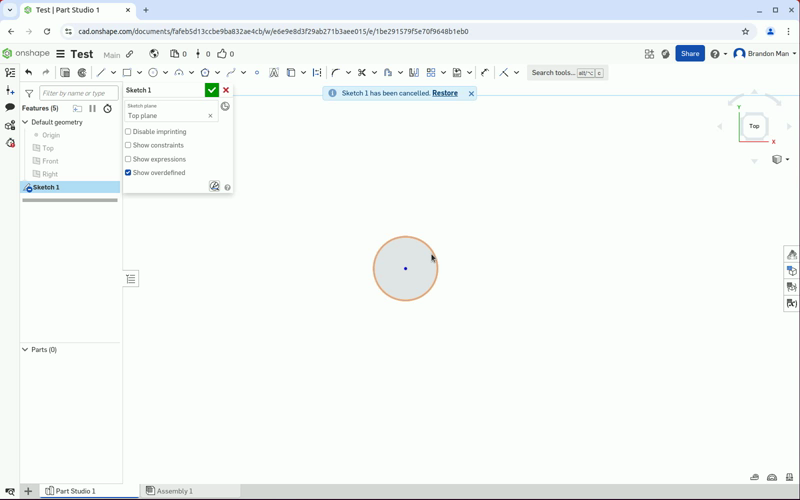
scroll(6)
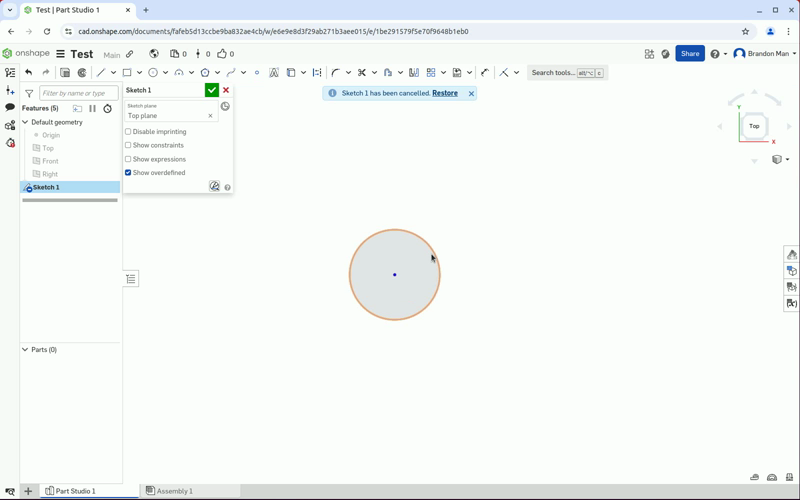
scroll(6)
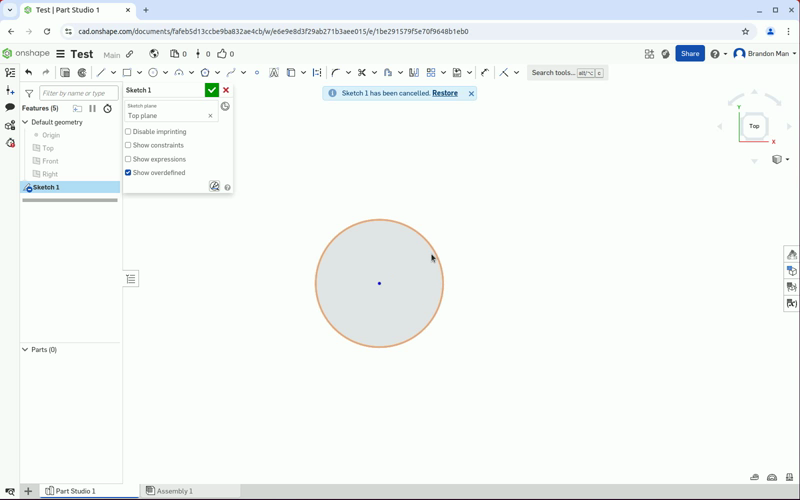
scroll(6)
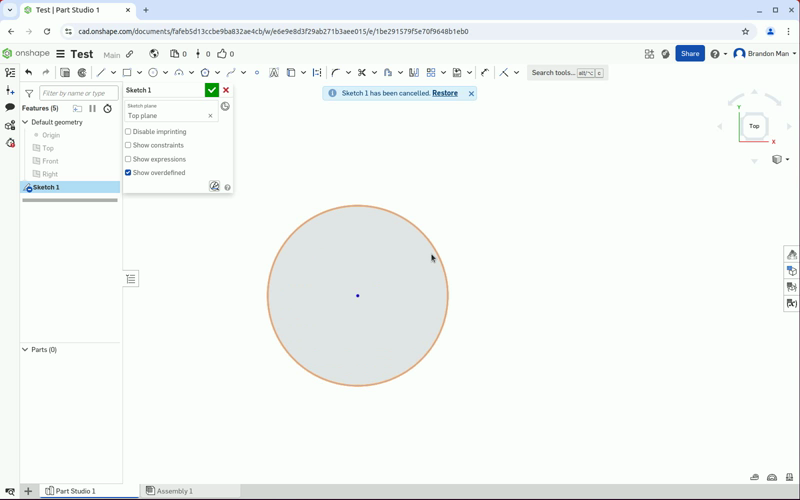
scroll(6)
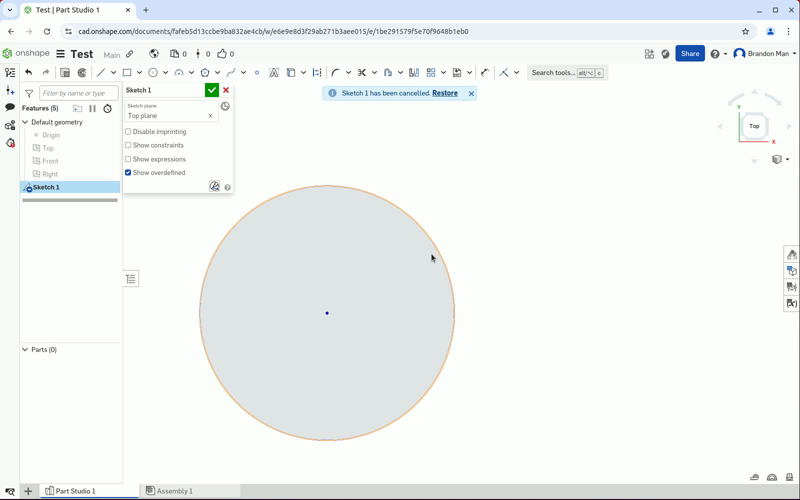
scroll(6)
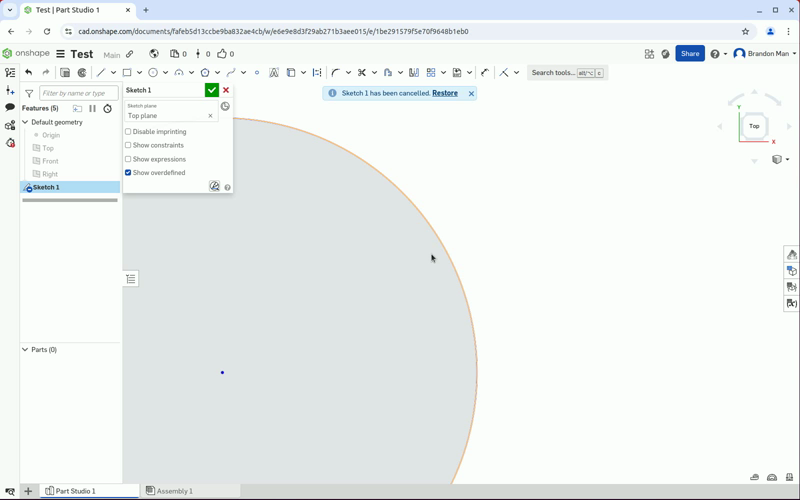
click(431, 253)
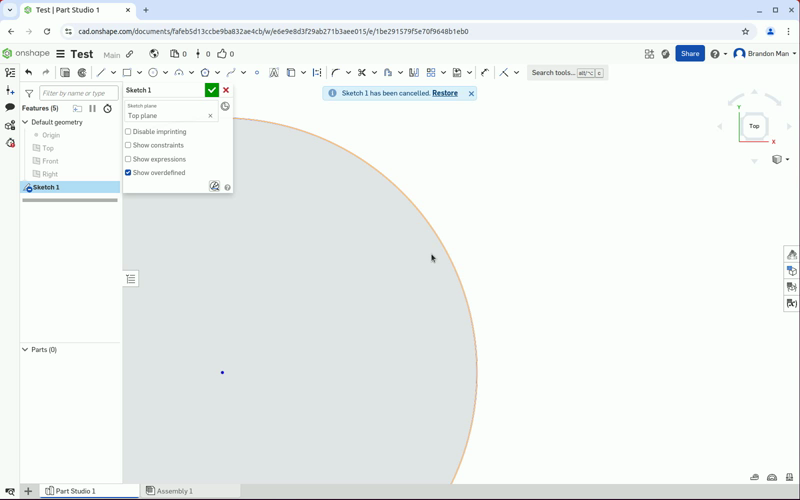
scroll(-6)
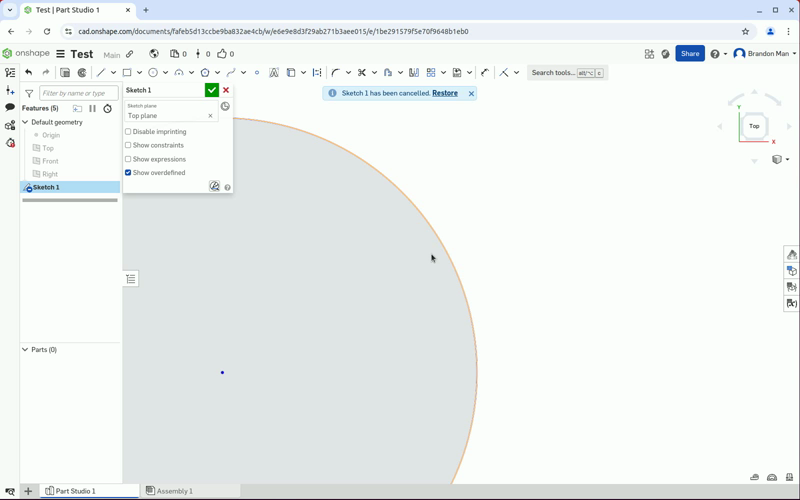
scroll(-6)
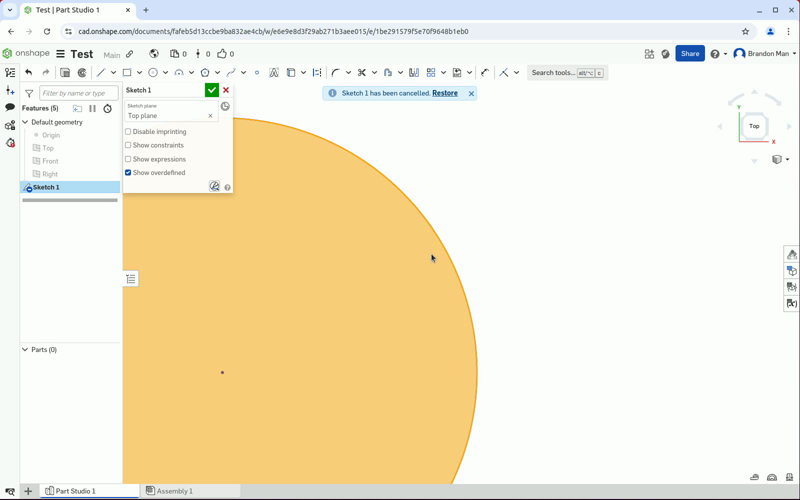
scroll(-6)
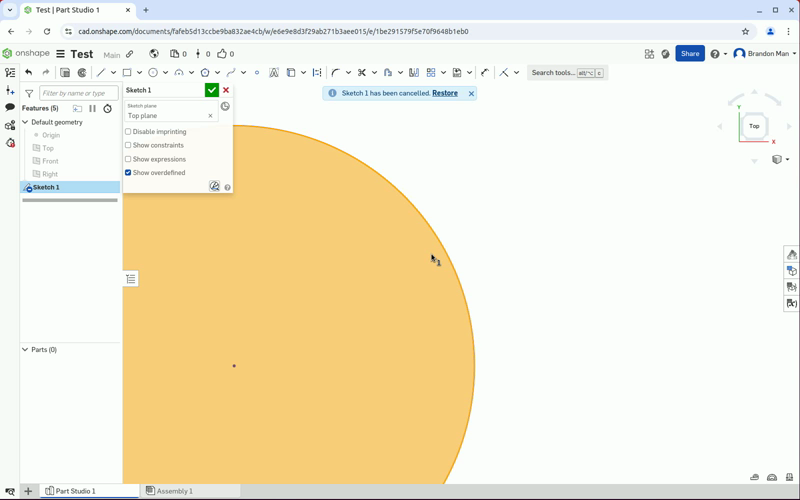
scroll(-6)
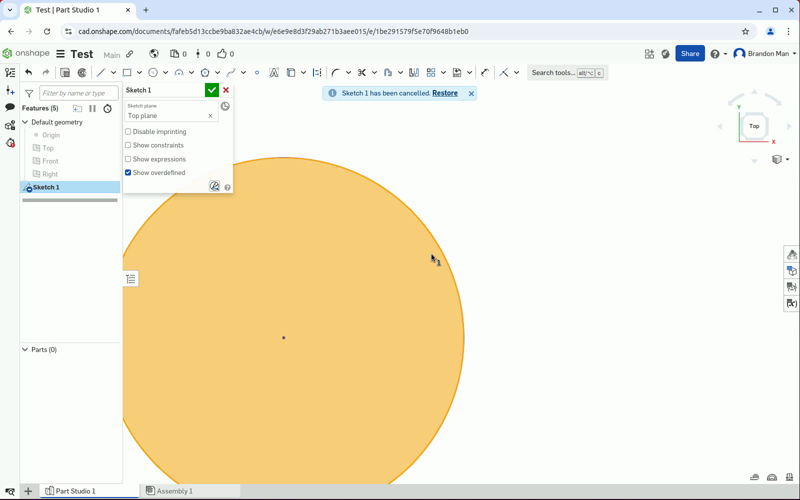
scroll(-6)
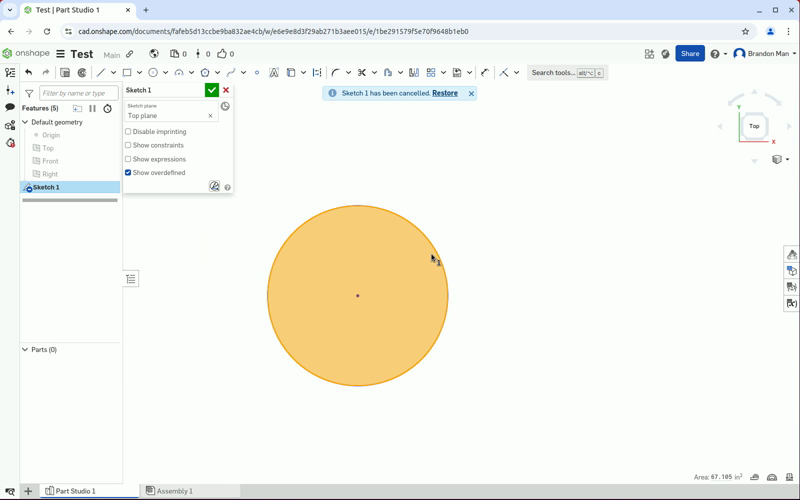
scroll(-6)
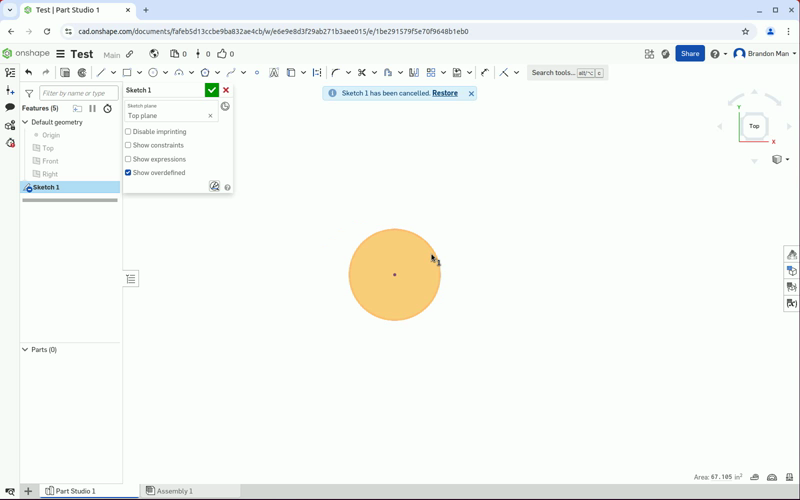
scroll(-6)
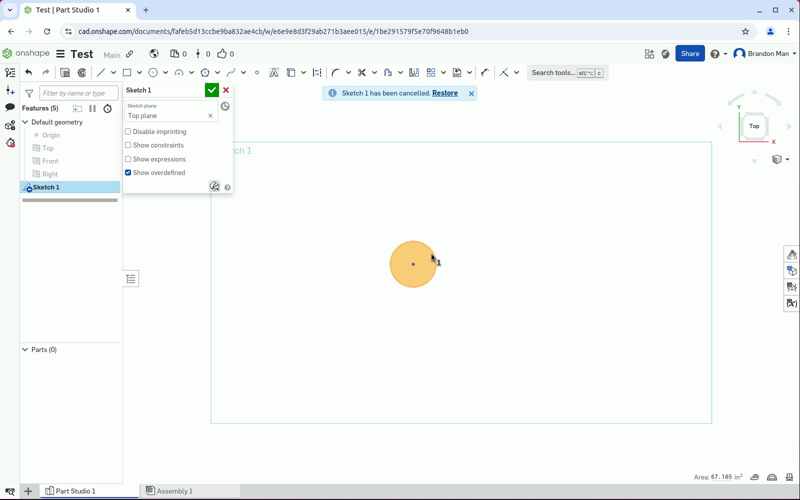
mouse_move(73, 352)
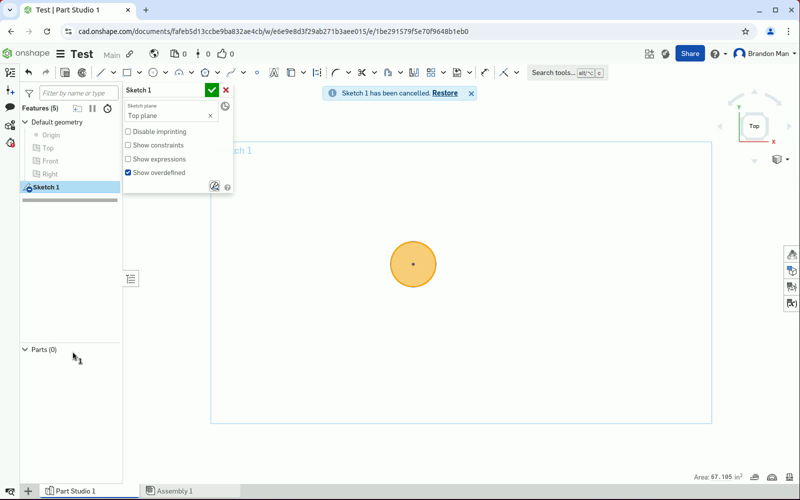
key(shift+y)
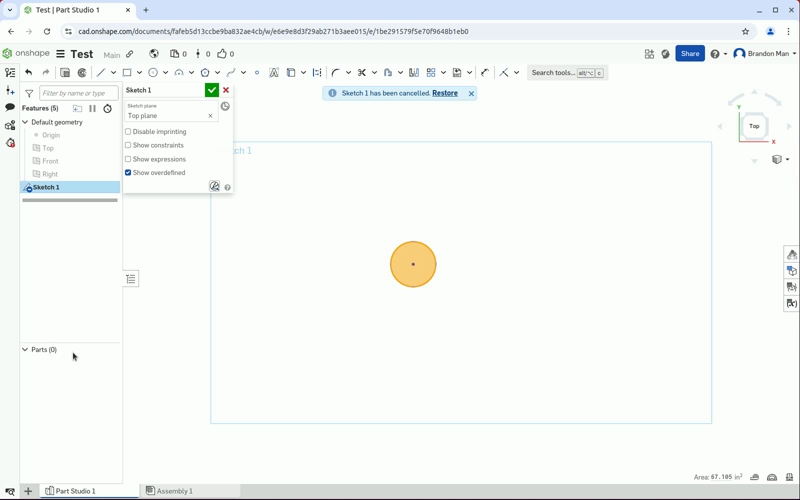
key(shift+e)
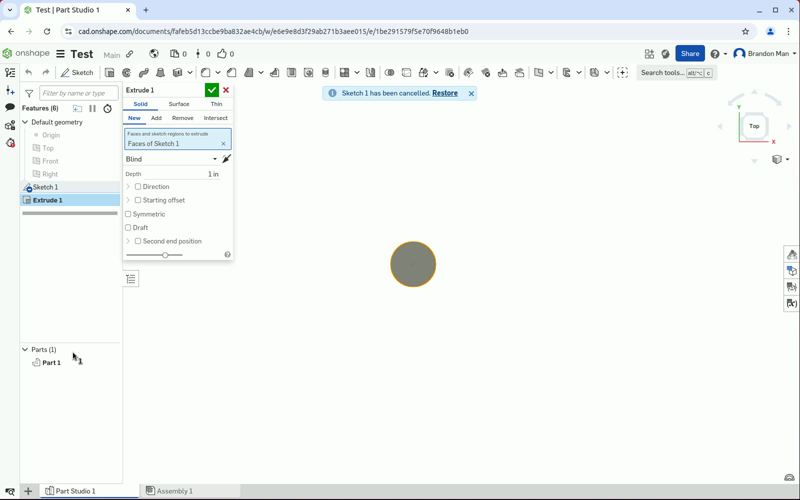
mouse_move(143, 106)
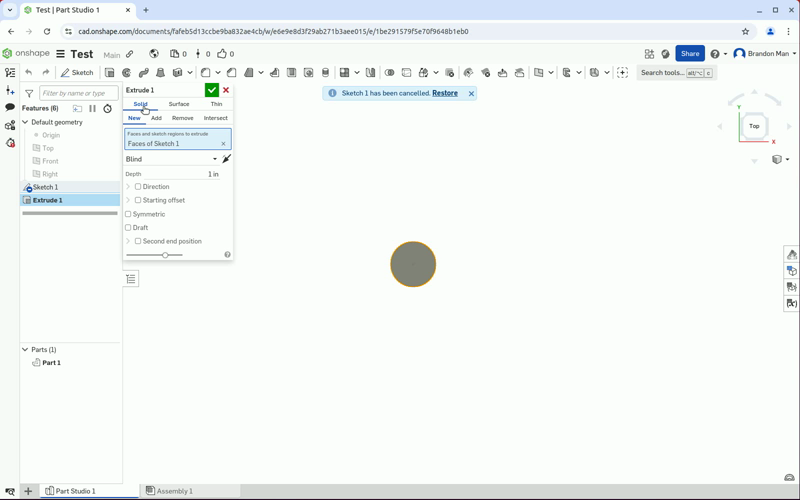
click(143, 106)
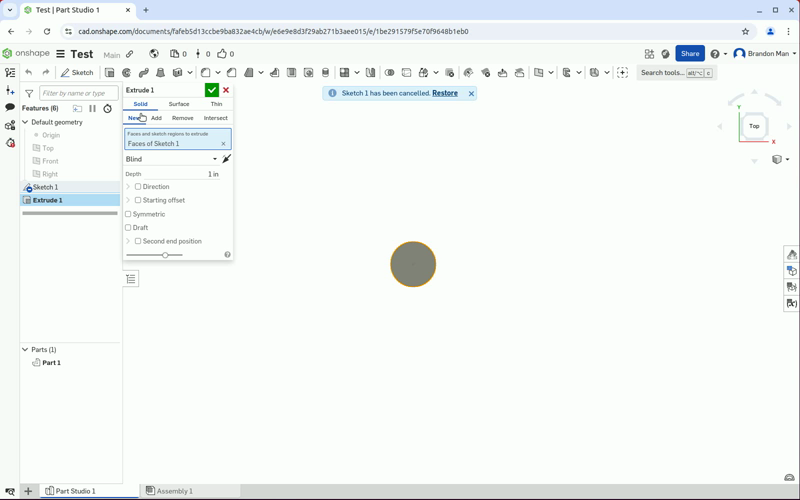
mouse_move(137, 120)
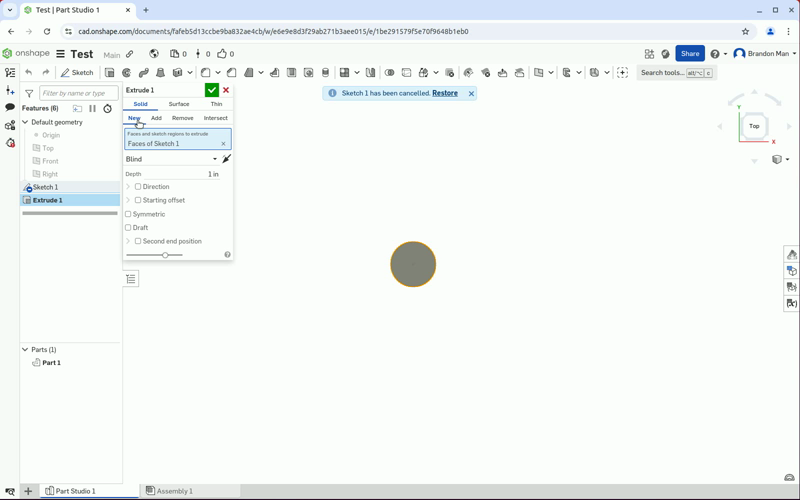
click(137, 120)
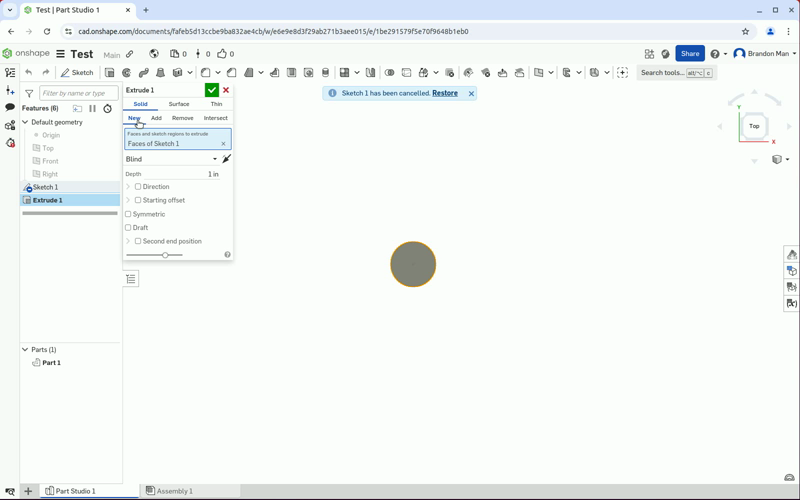
key(tab, 4)
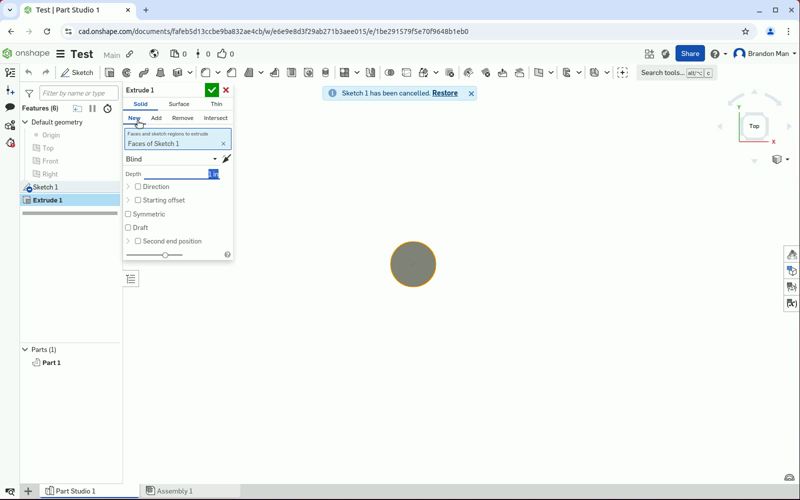
text(13.961)
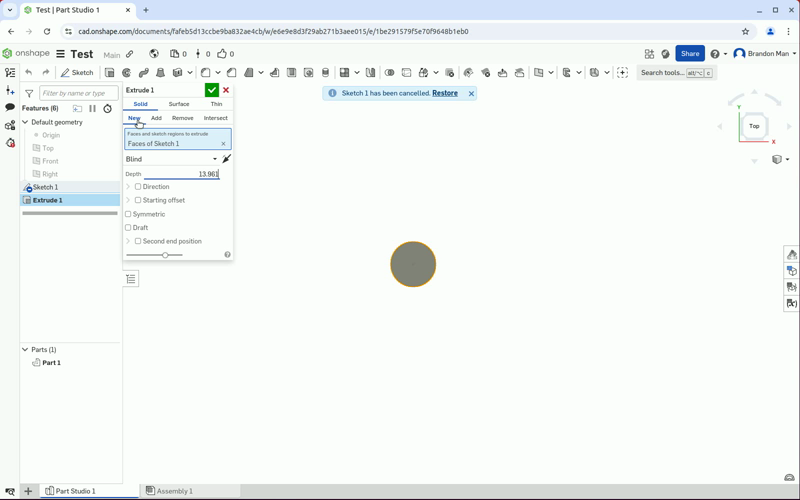
key(enter)
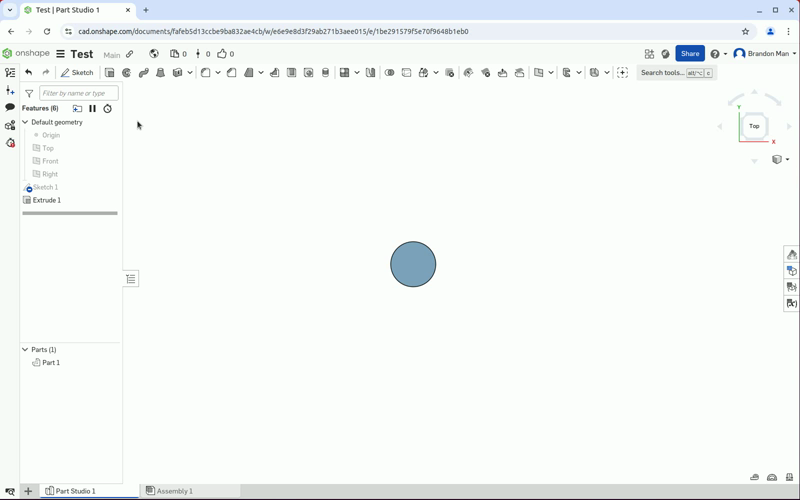
key(shift+h)
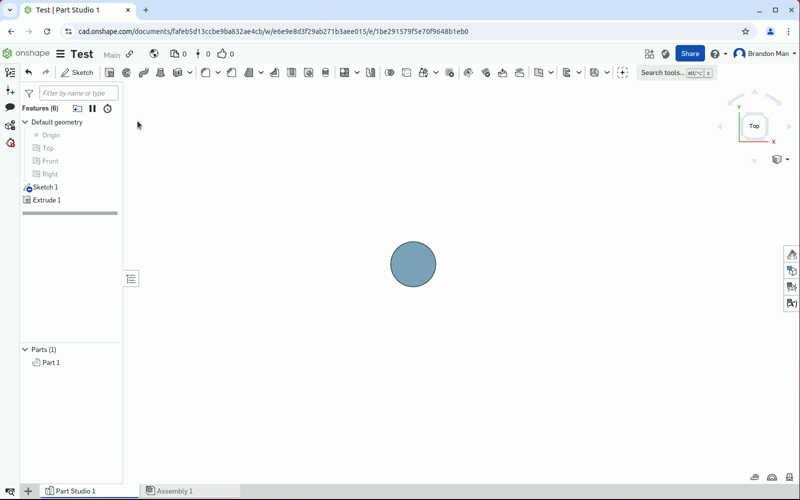
key(shift+h)
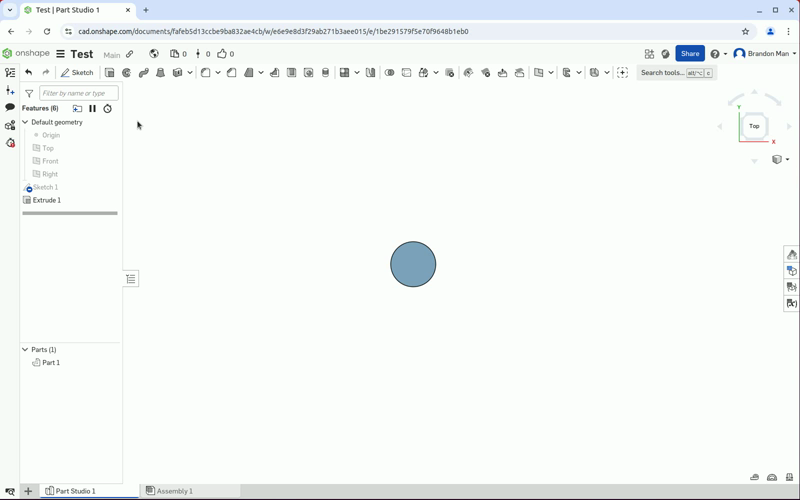
mouse_move(73, 189)
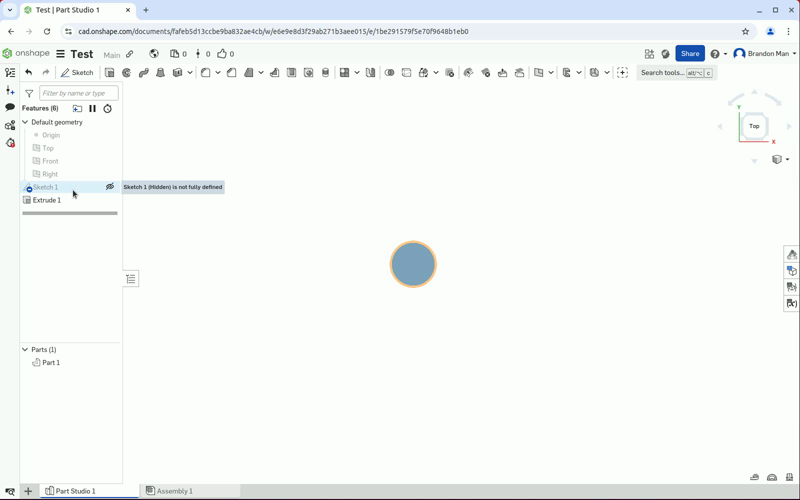
click(73, 189)
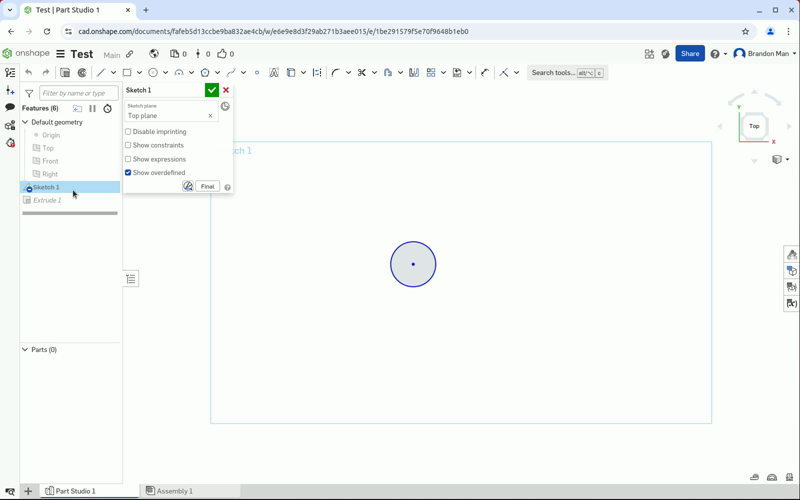
mouse_move(229, 92)
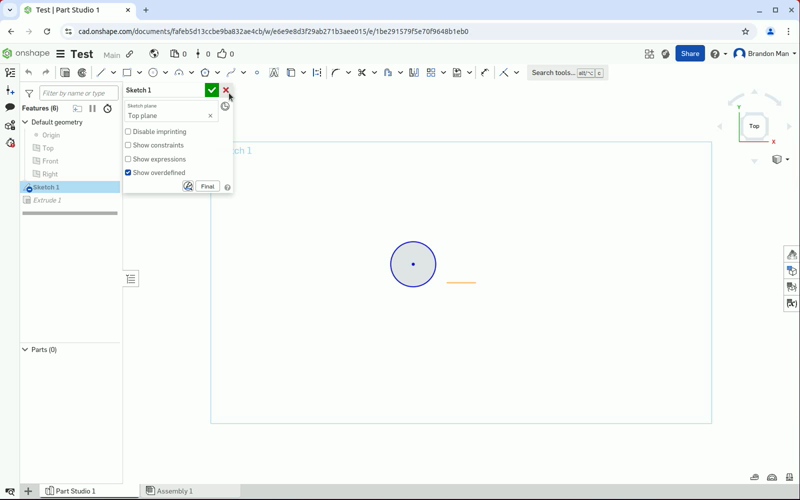
click(229, 92)
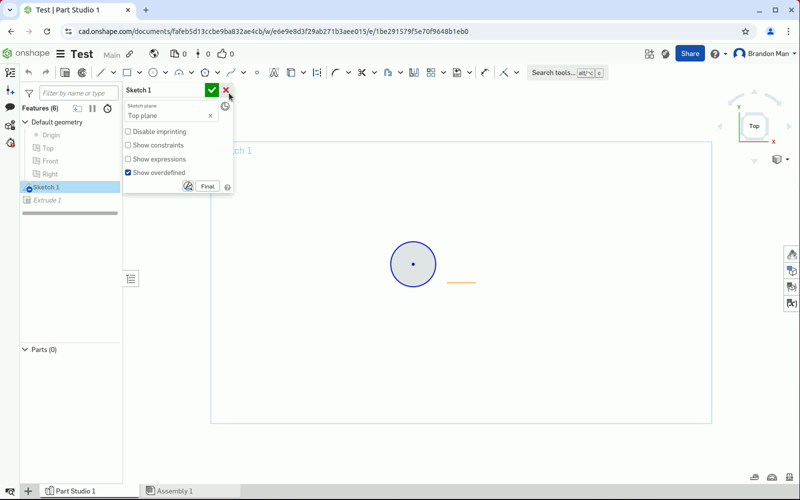
key(shift+s)
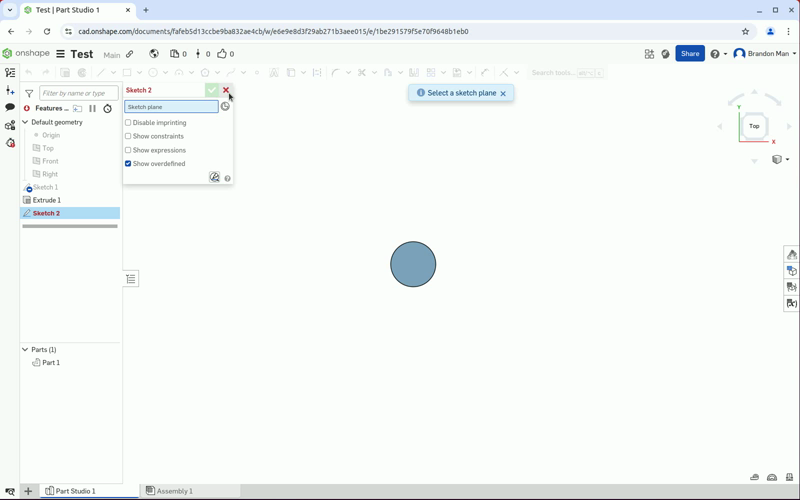
mouse_move(73, 150)
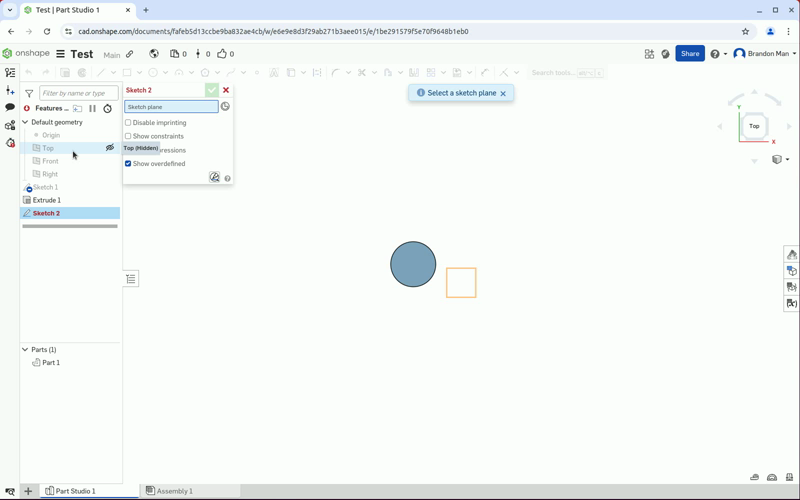
click(73, 150)
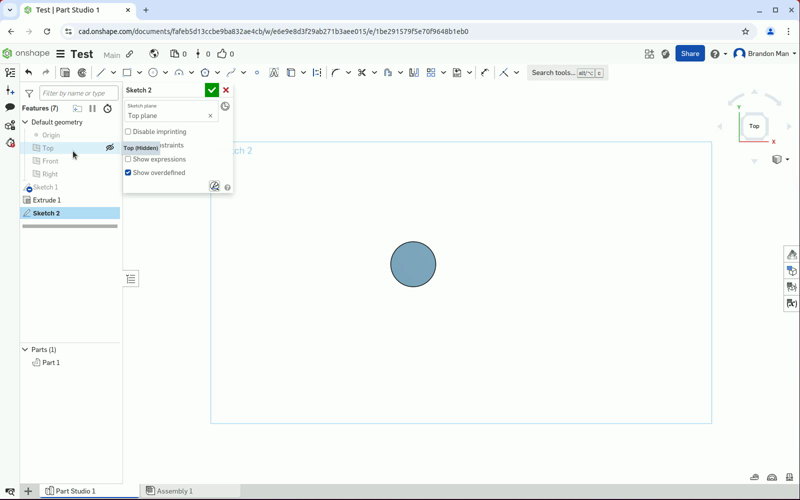
mouse_move(73, 352)
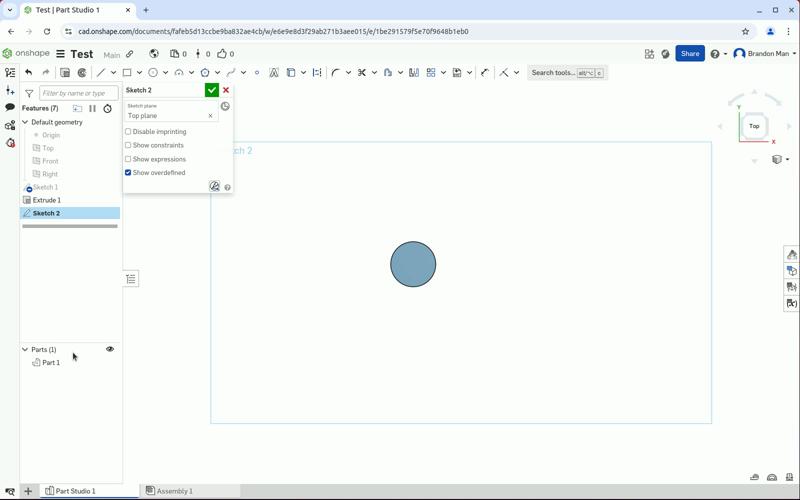
key(y)
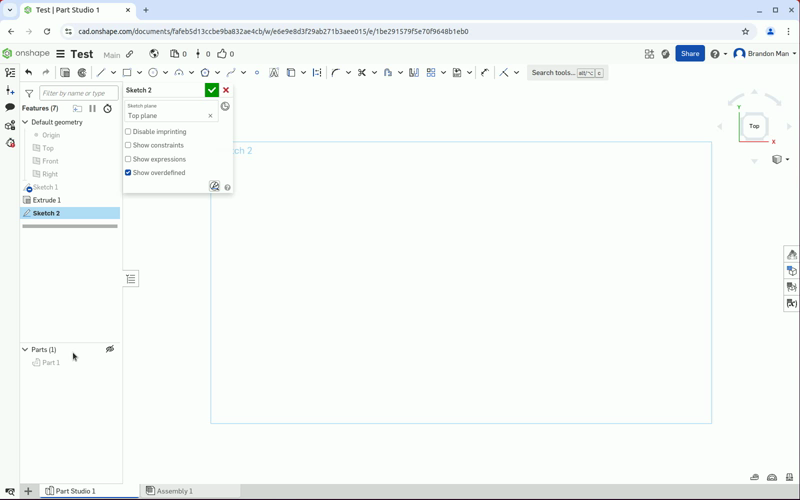
key(c)
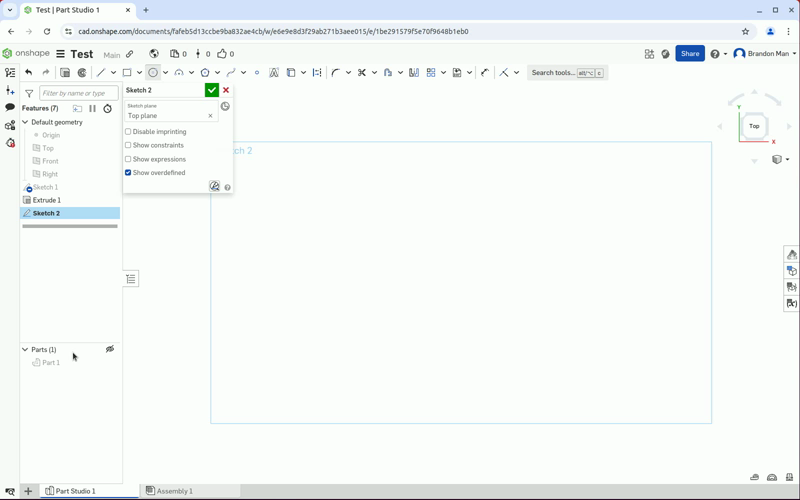
key_down(shift)
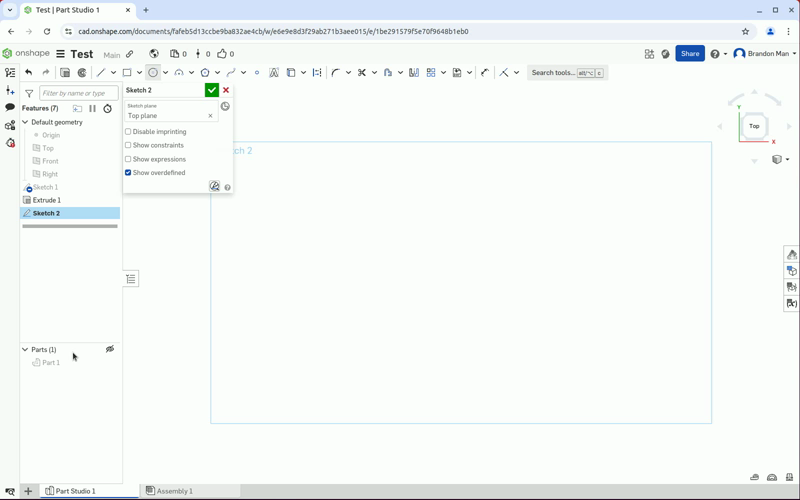
mouse_move(473, 261)
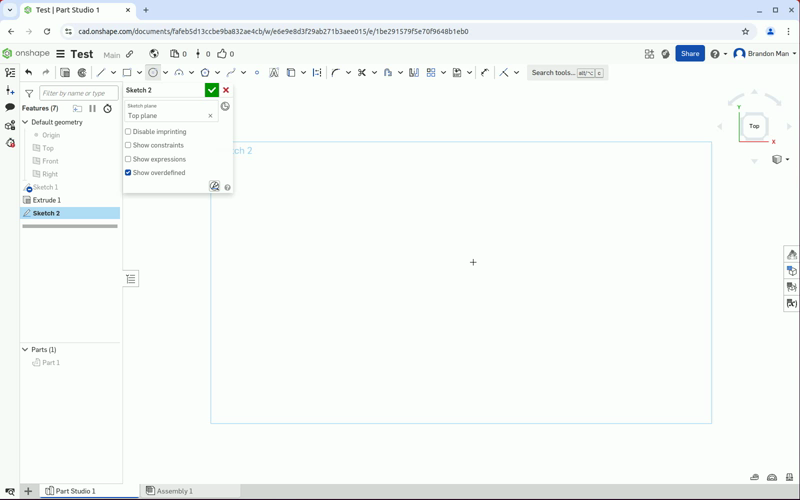
click(473, 261)
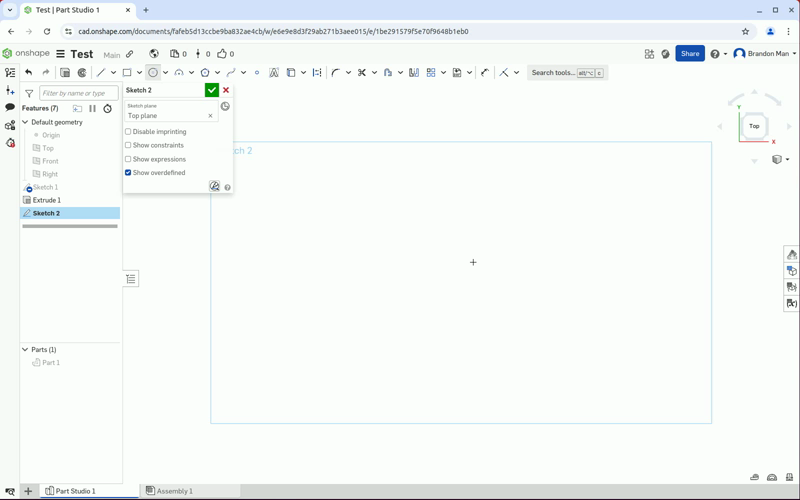
key_up(shift)
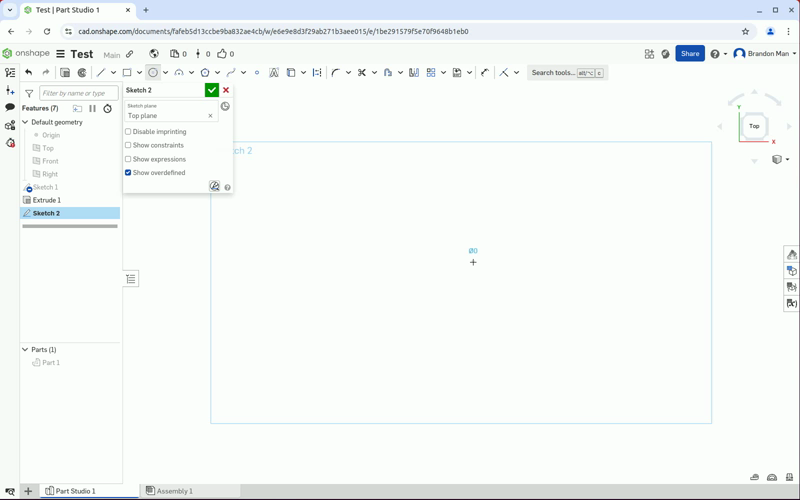
mouse_move(495, 261)
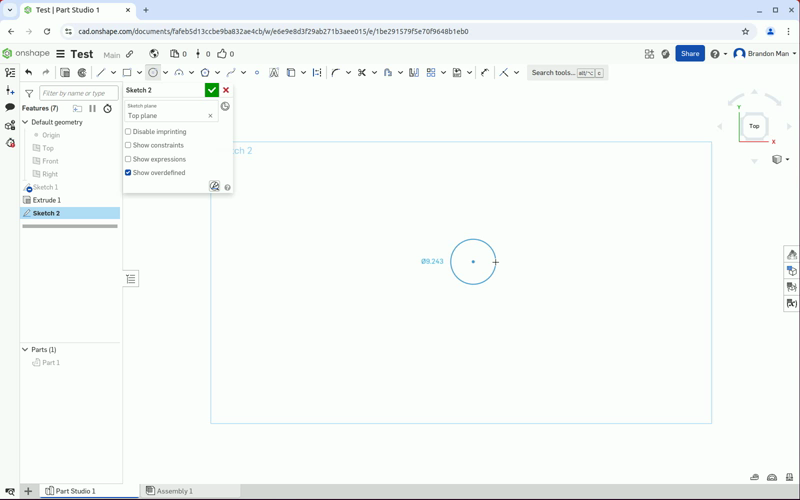
click(495, 261)
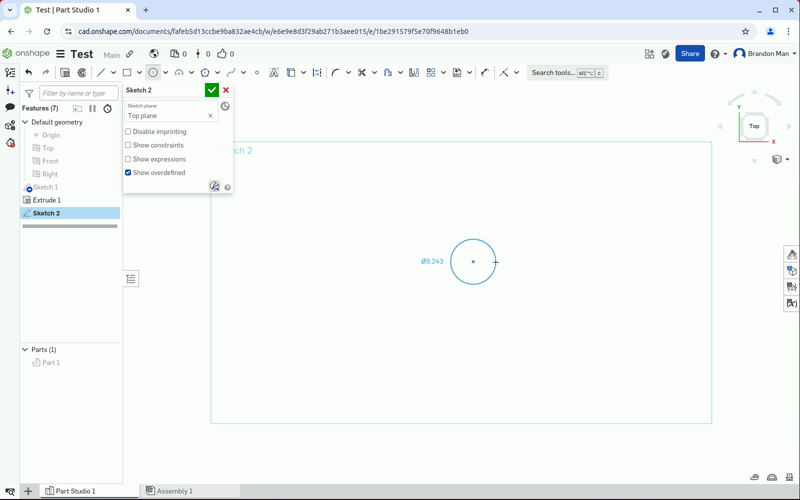
key(esc)
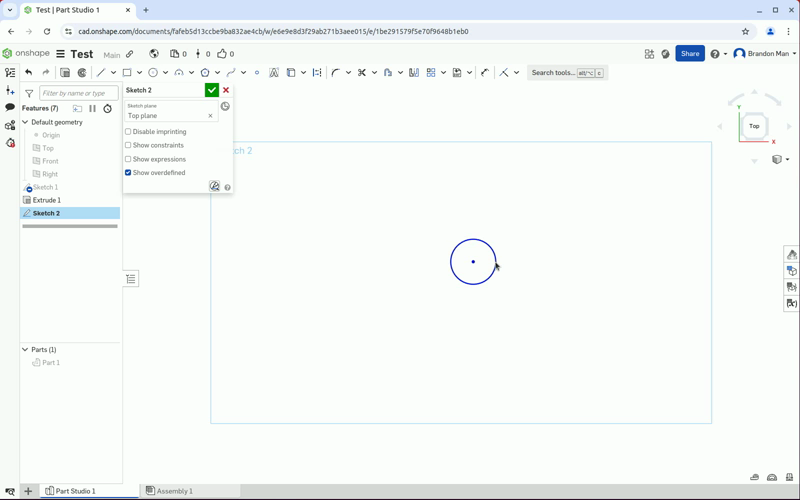
mouse_move(485, 258)
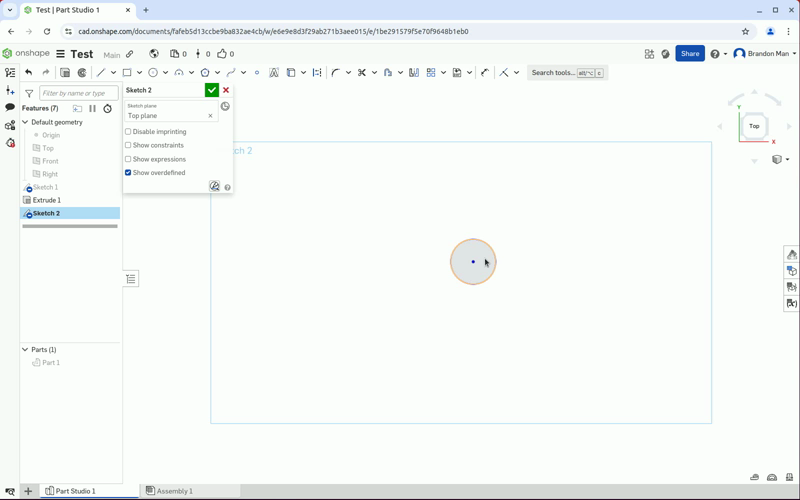
scroll(6)
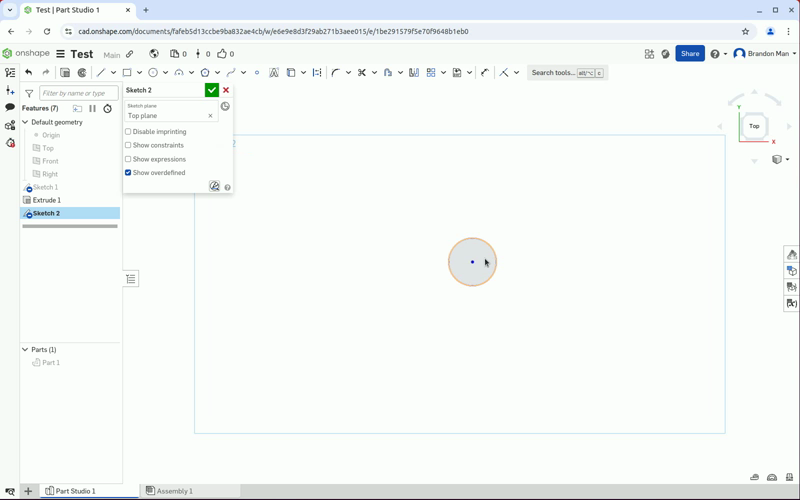
scroll(6)
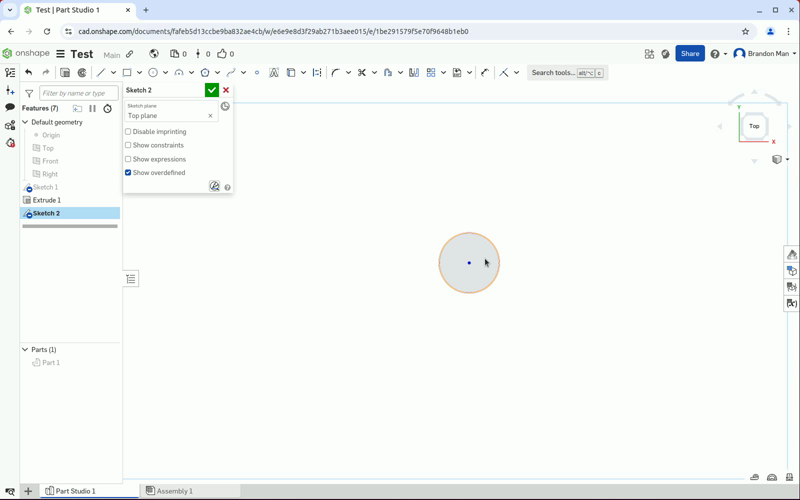
scroll(6)
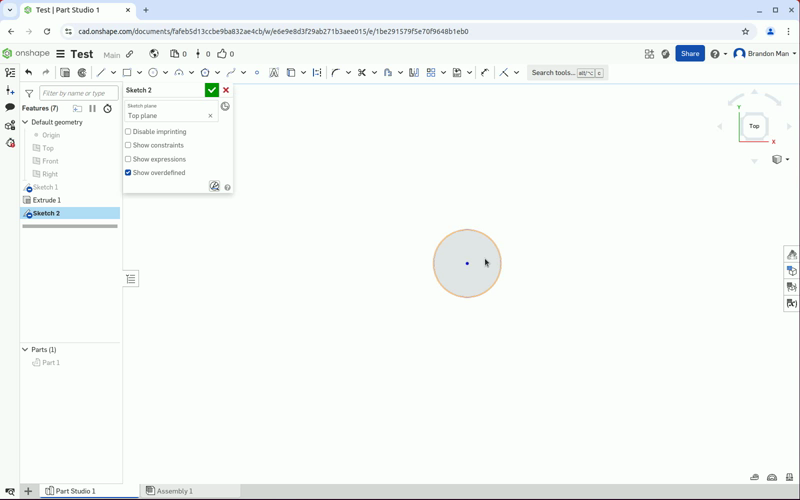
scroll(6)
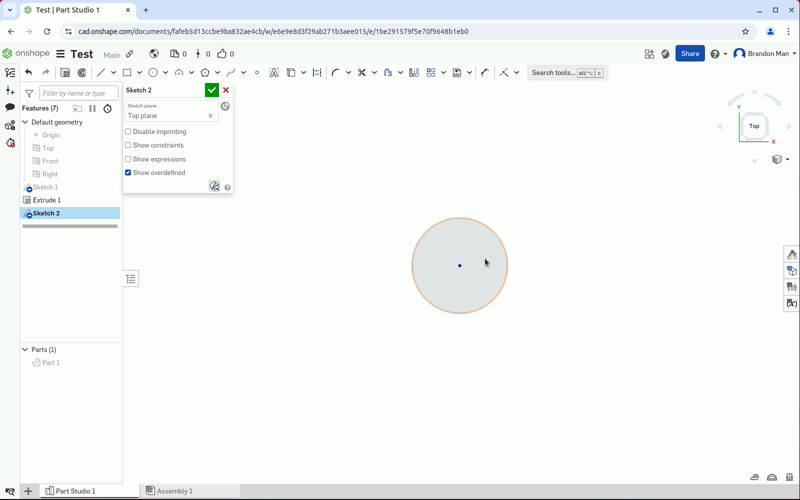
scroll(6)
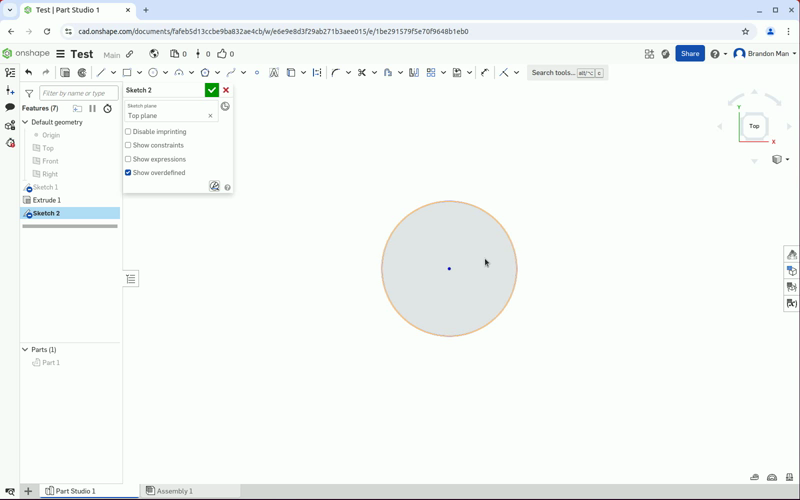
scroll(6)
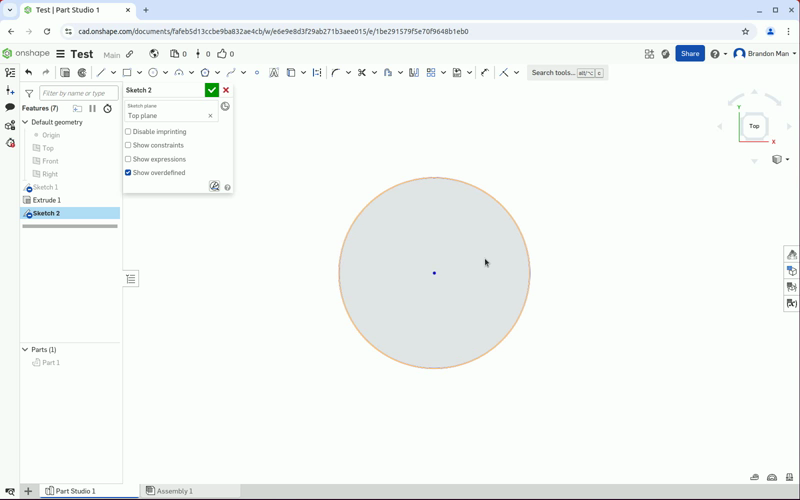
scroll(6)
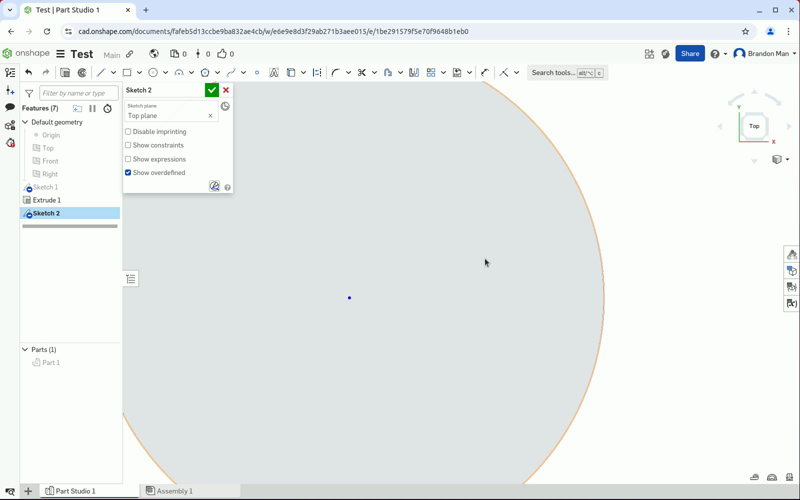
click(485, 258)
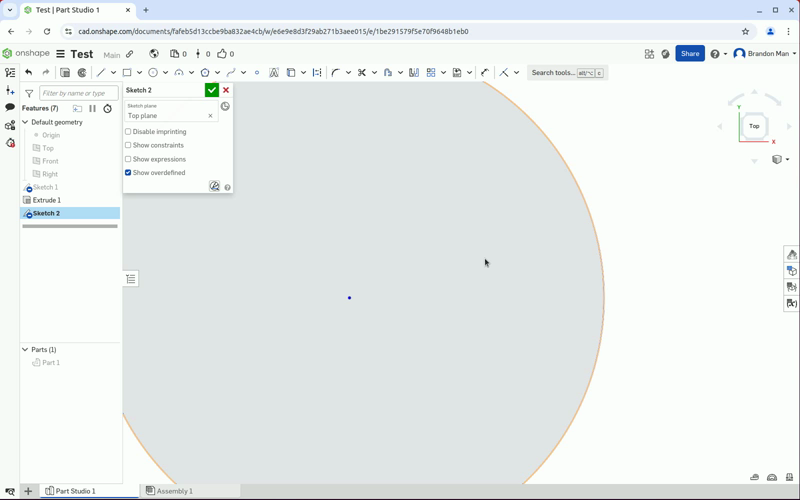
scroll(-6)
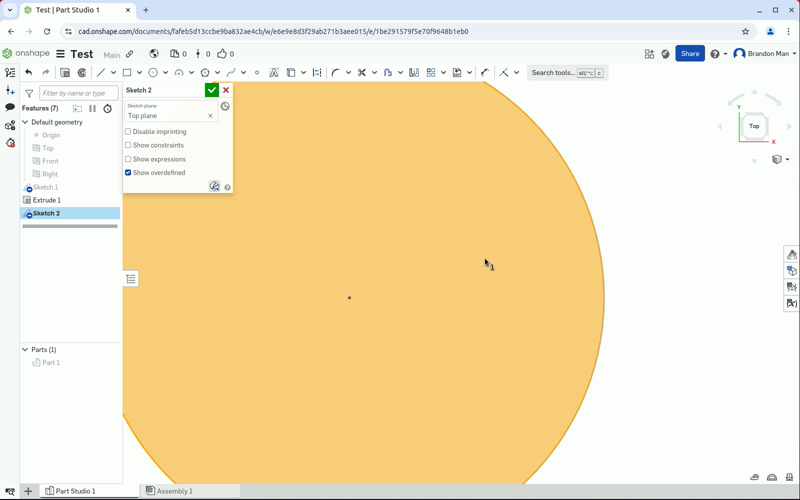
scroll(-6)
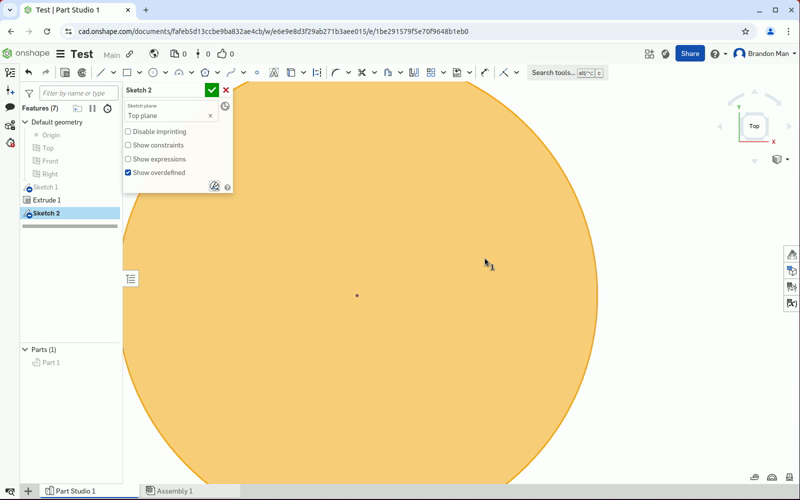
scroll(-6)
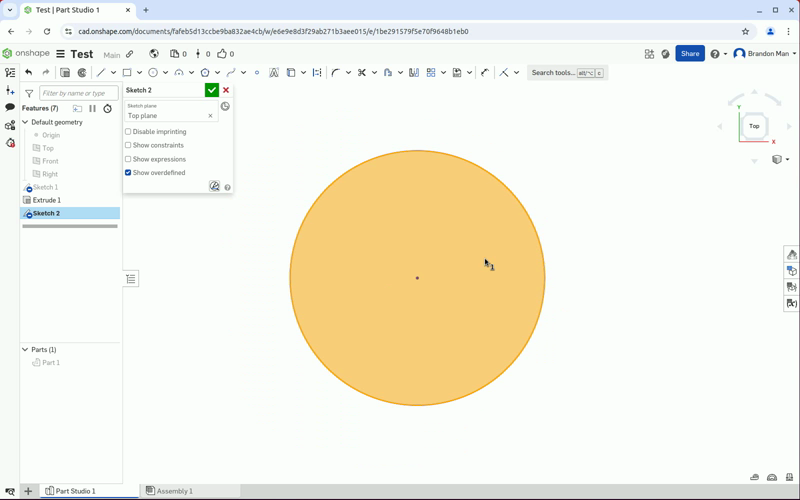
scroll(-6)
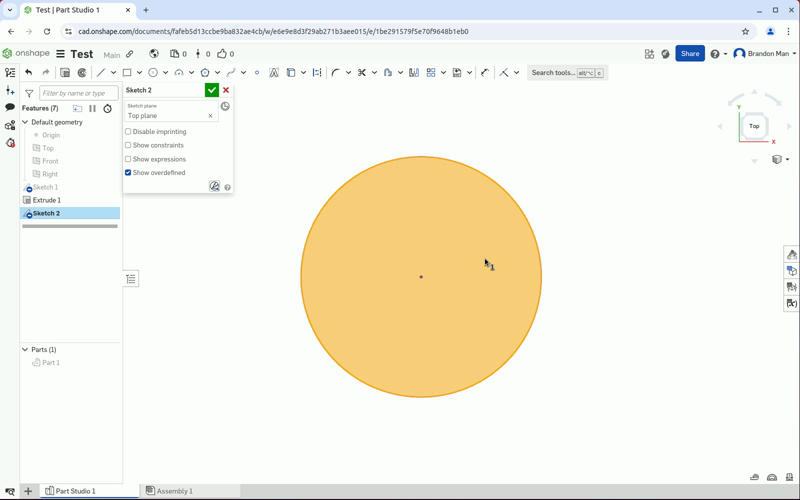
scroll(-6)
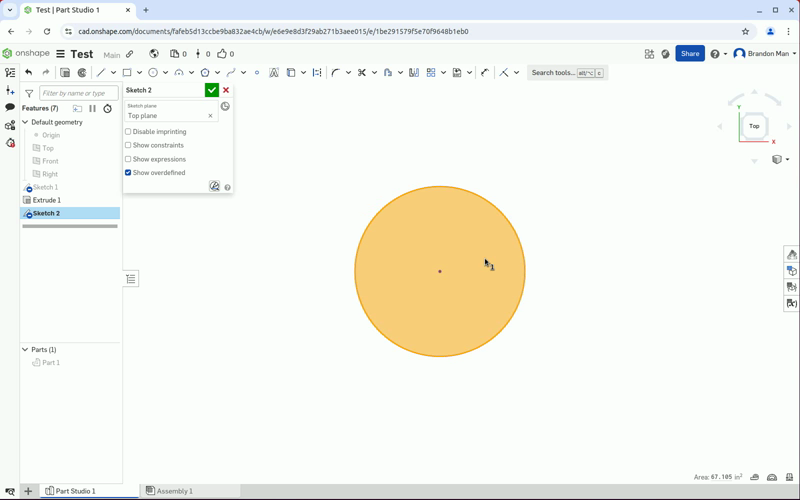
scroll(-6)
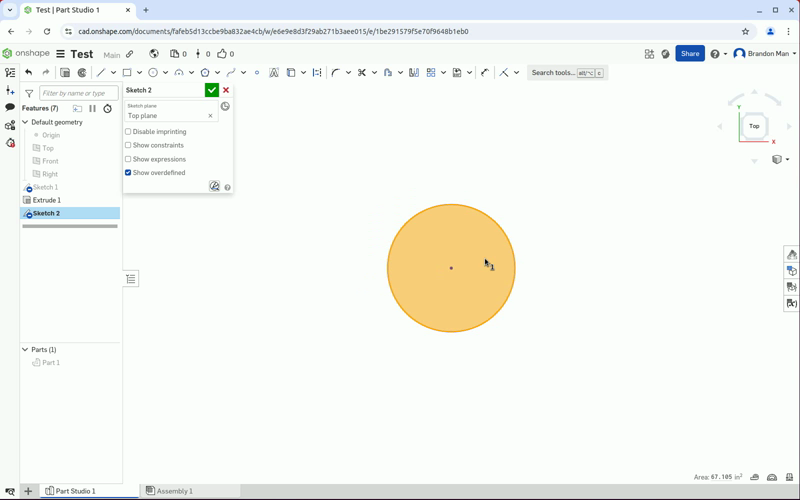
scroll(-6)
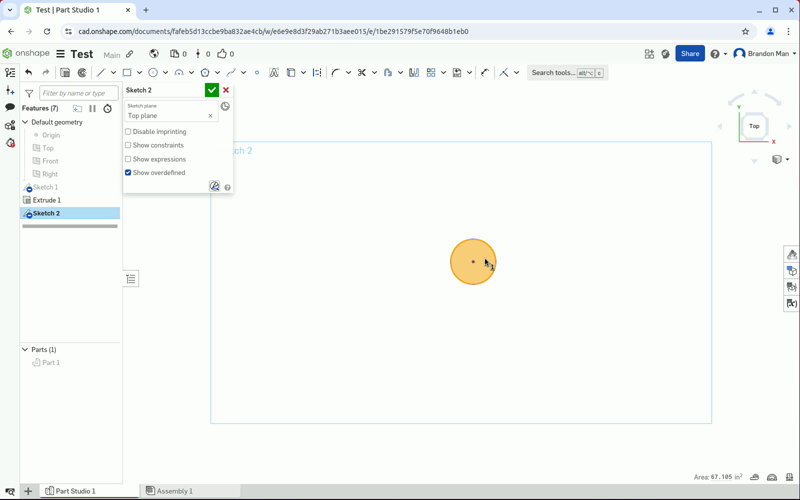
mouse_move(73, 352)
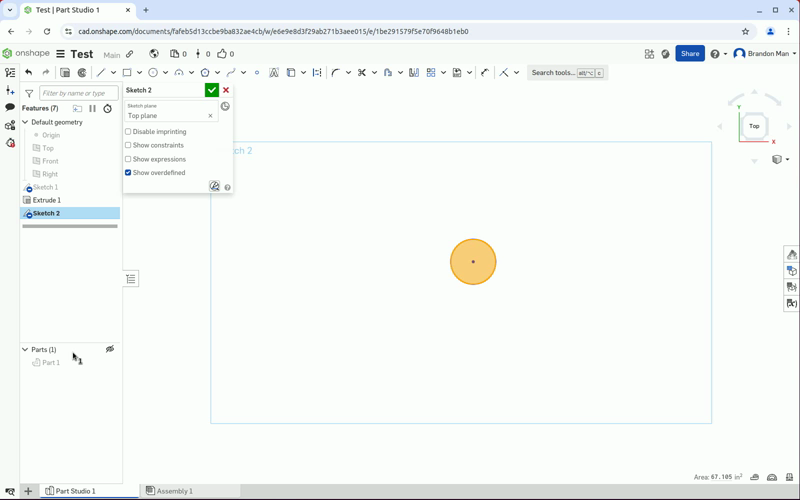
key(shift+y)
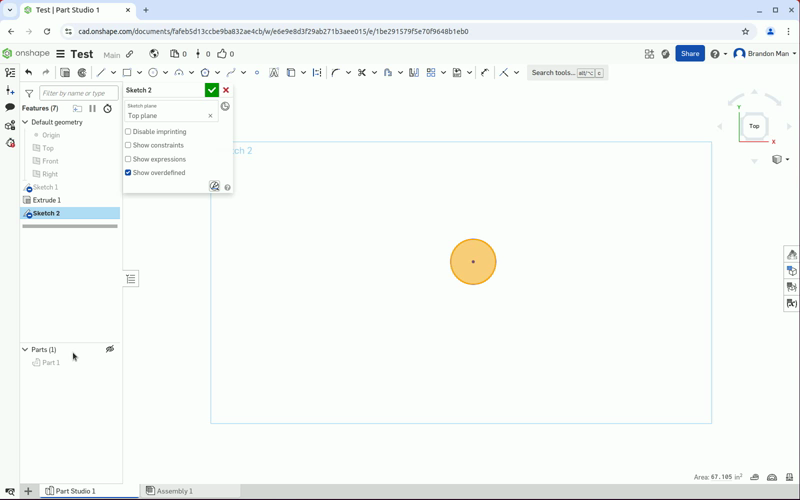
key(shift+e)
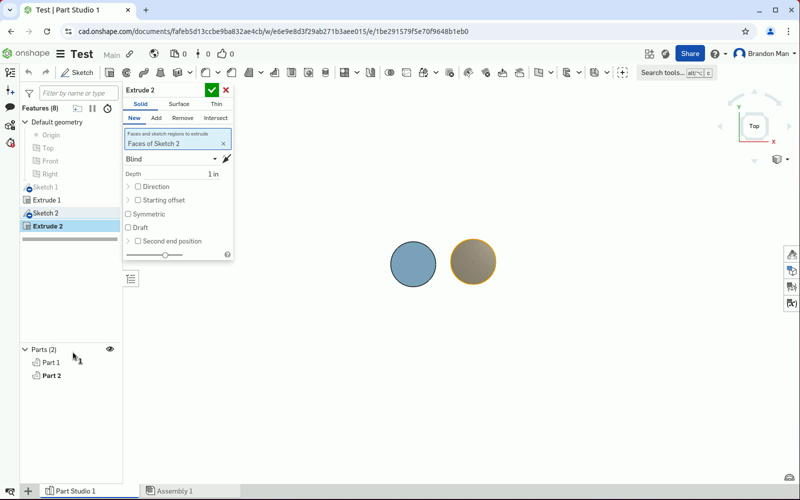
mouse_move(143, 106)
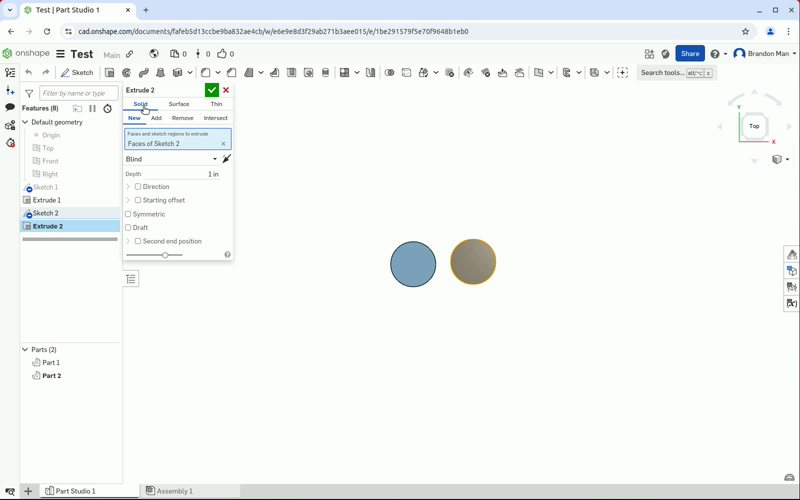
click(143, 106)
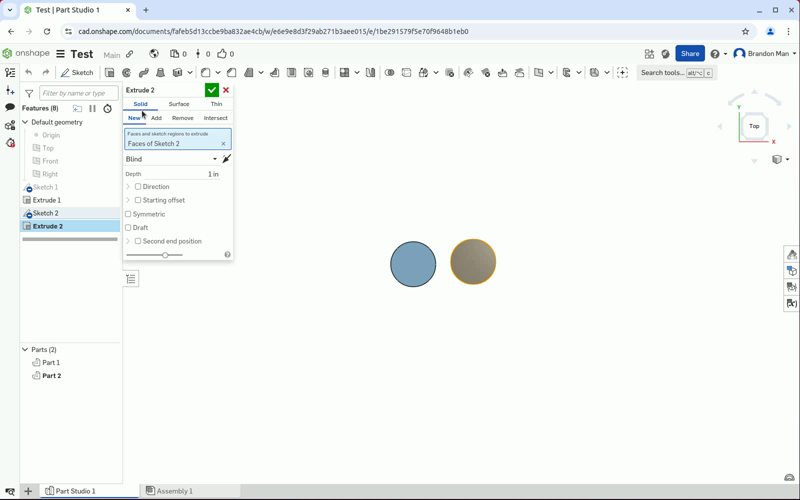
mouse_move(137, 120)
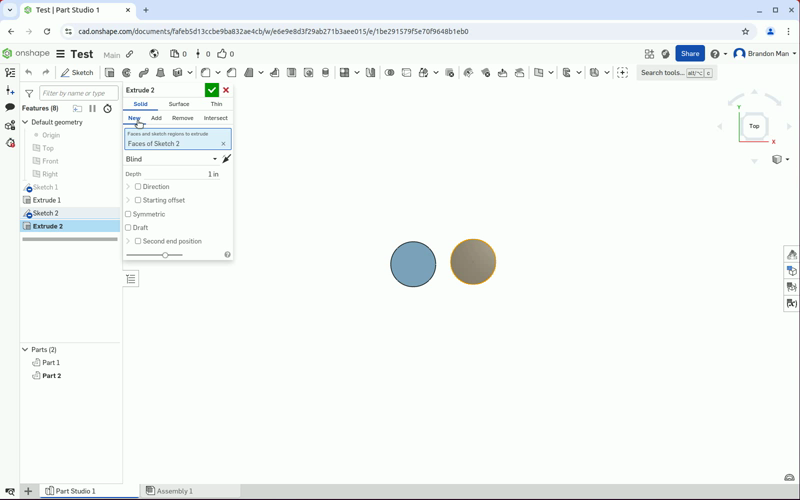
click(137, 120)
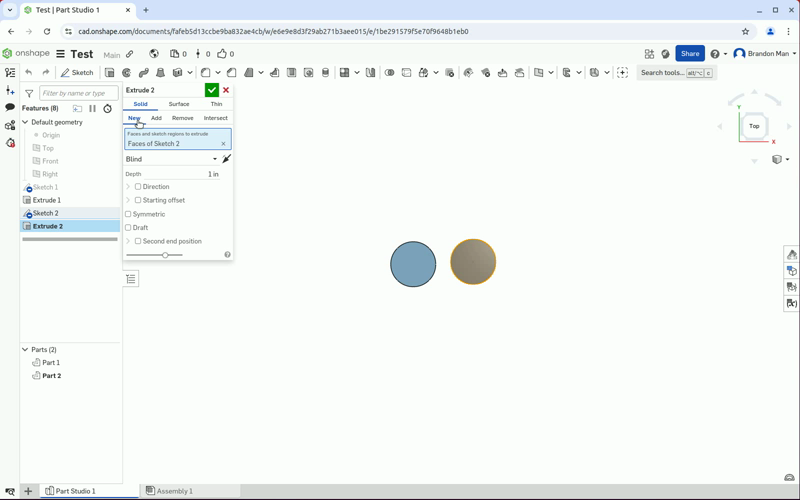
key(tab, 4)
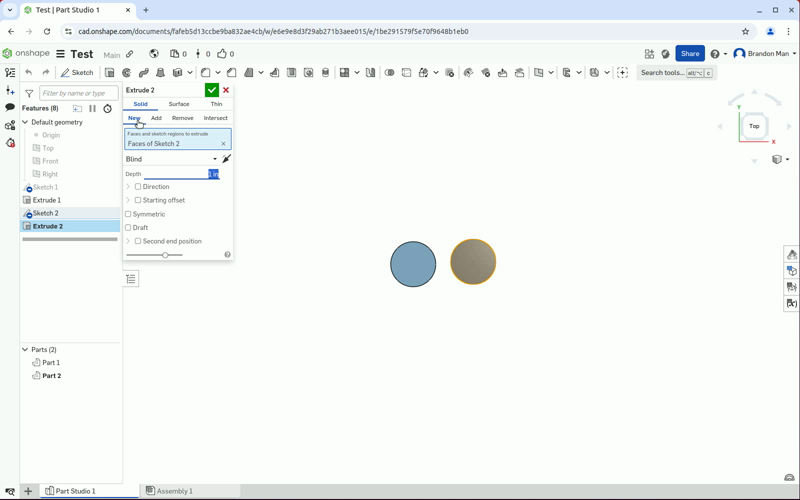
text(23.108)
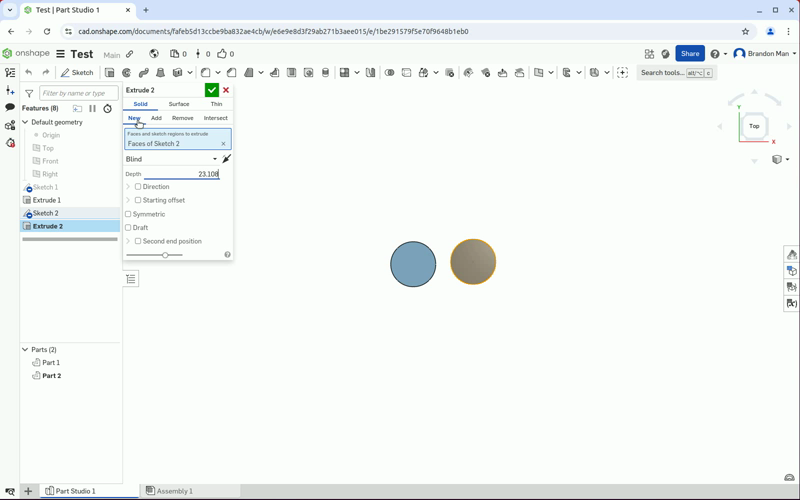
key(enter)
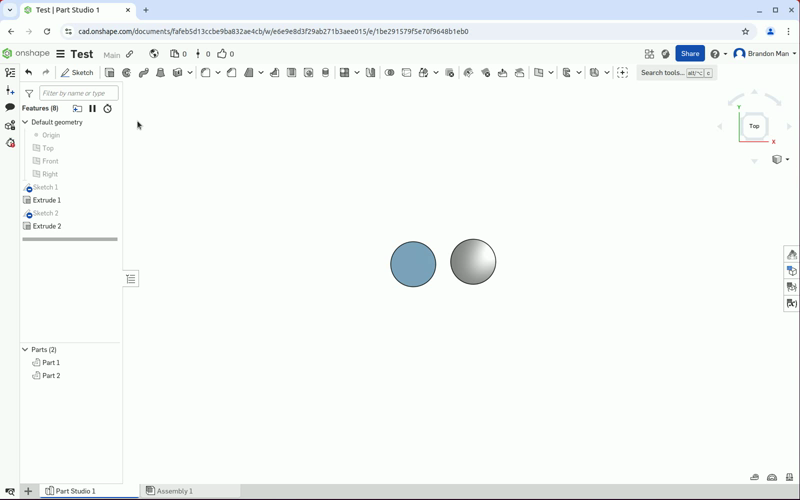
key(shift+h)
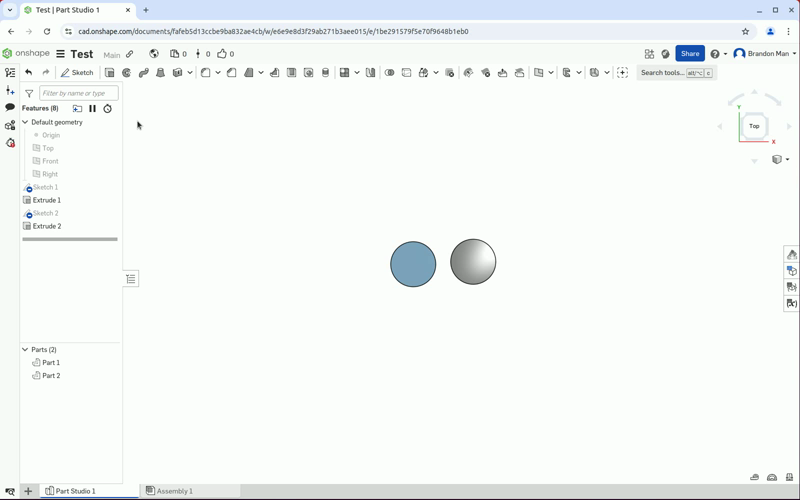
key(shift+h)
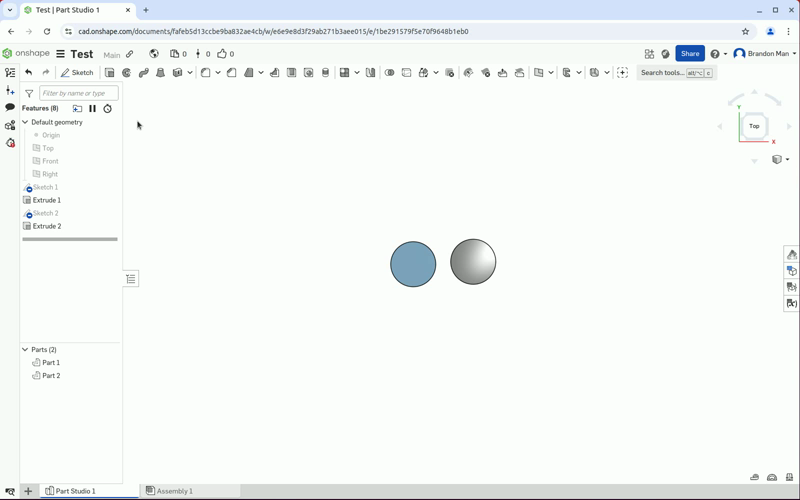
mouse_move(73, 189)
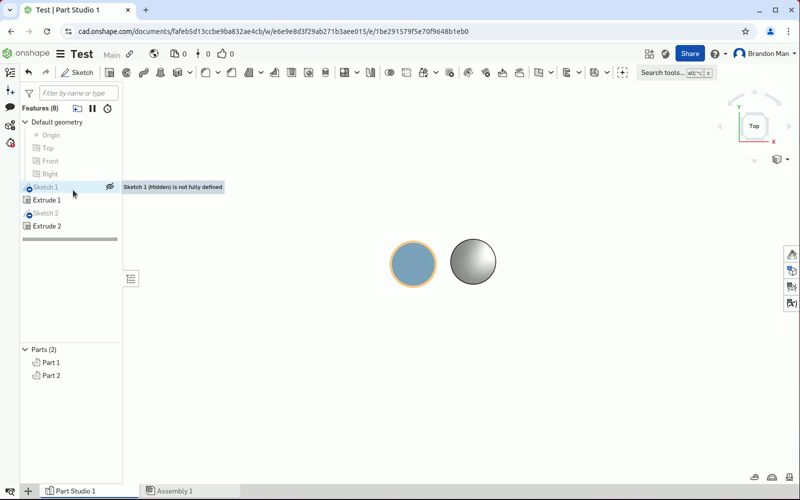
click(73, 189)
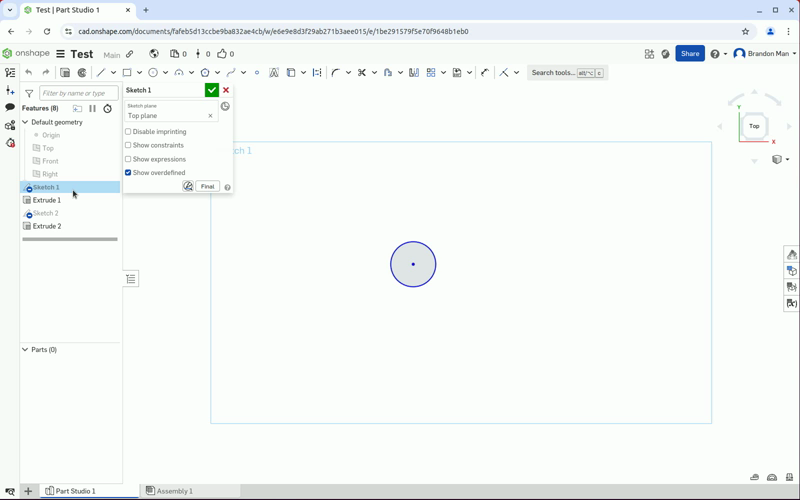
mouse_move(229, 92)
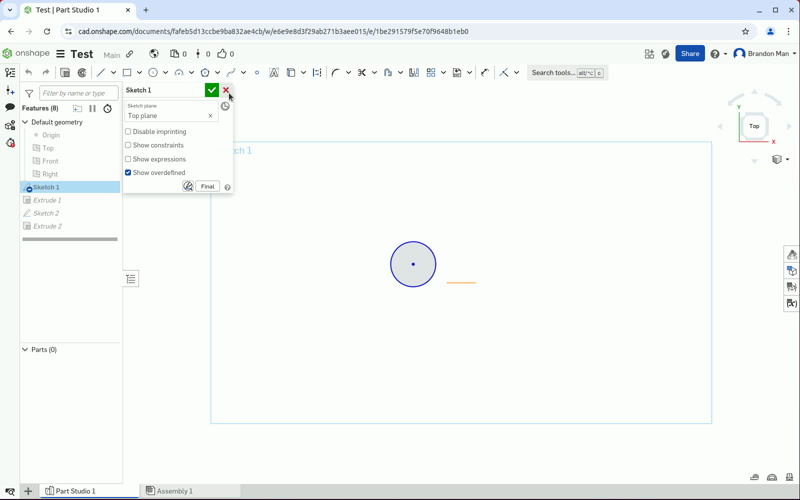
click(229, 92)
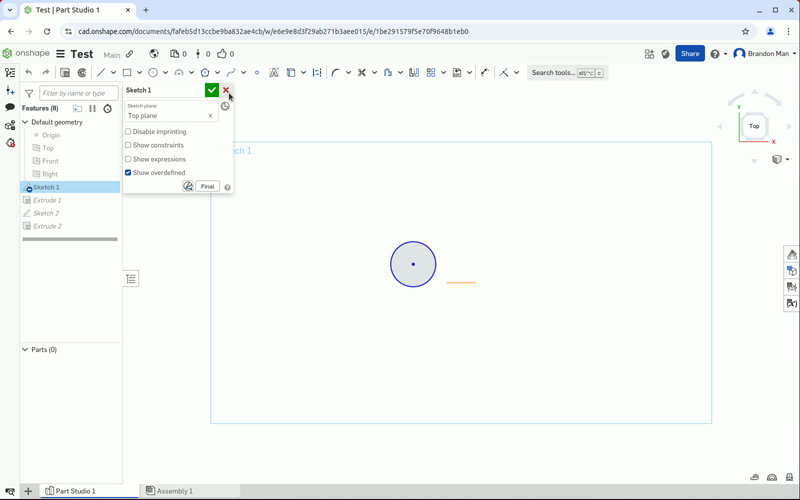
key(shift+s)
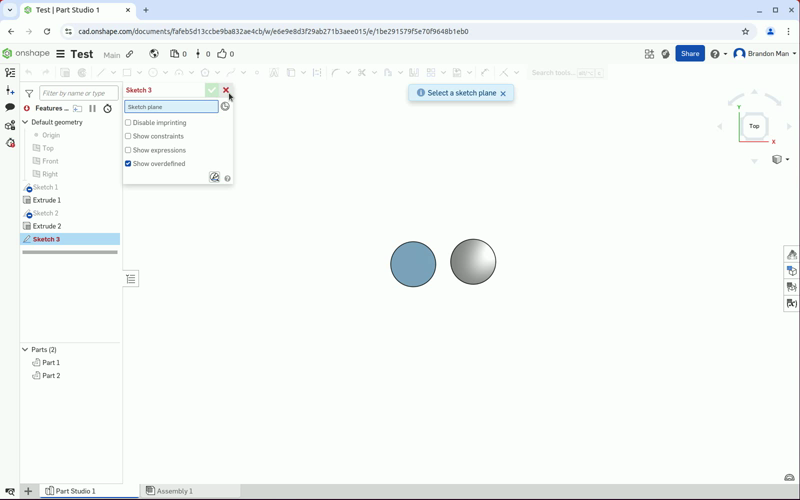
mouse_move(73, 150)
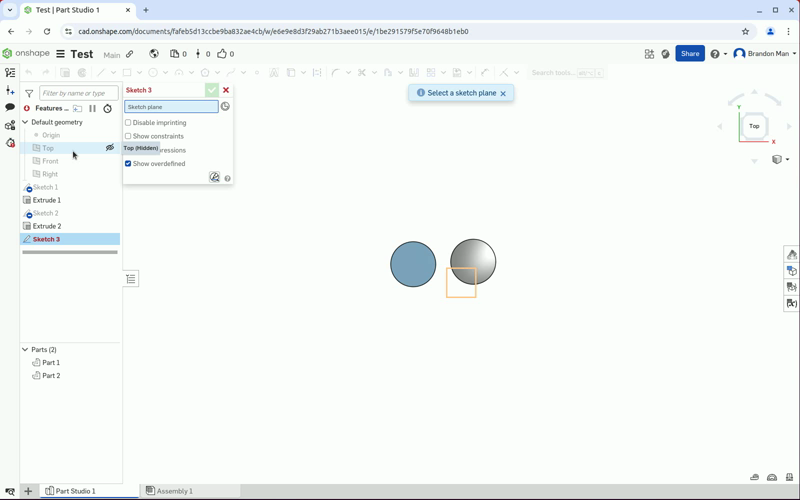
click(73, 150)
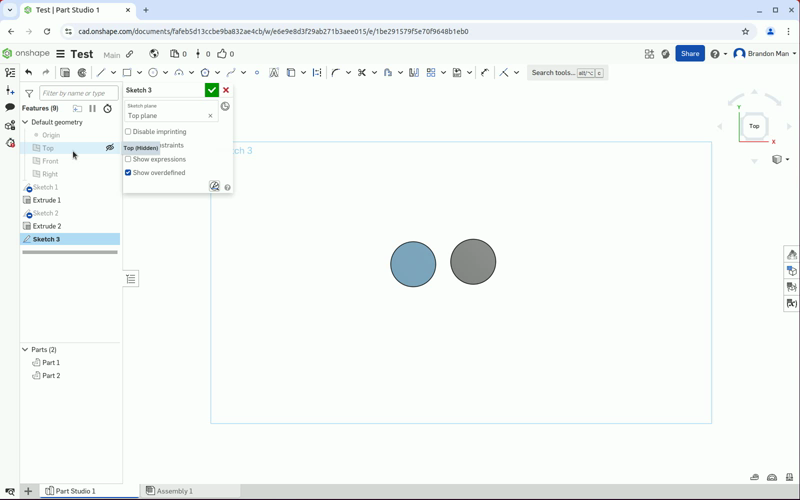
mouse_move(73, 352)
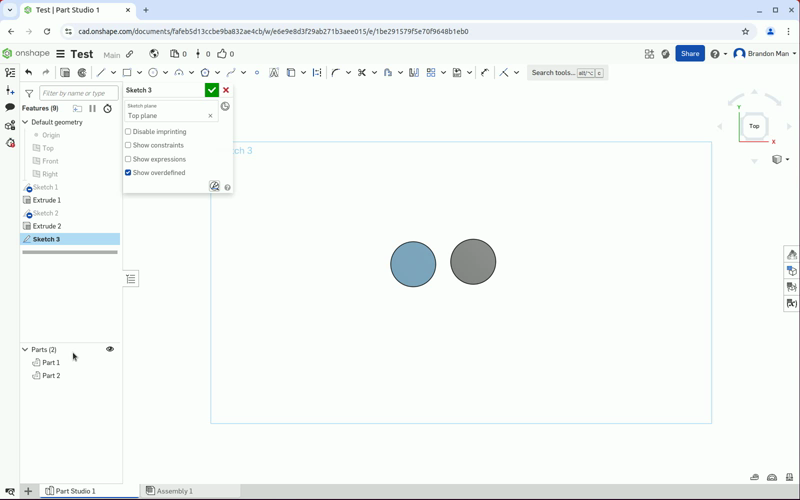
key(y)
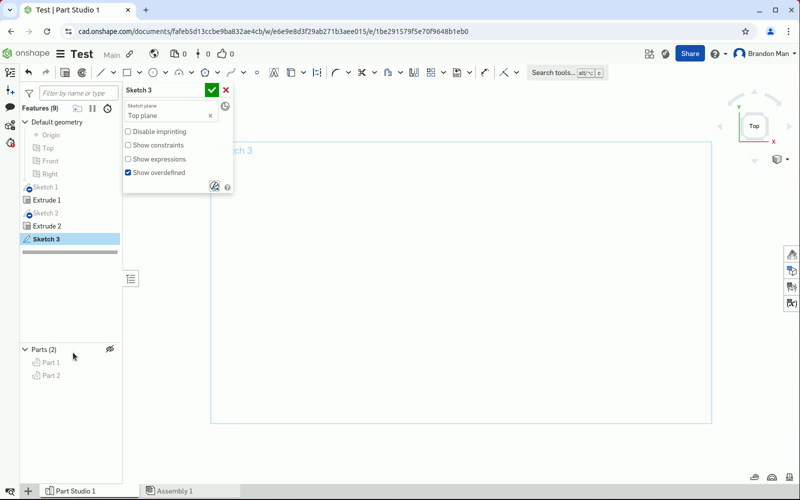
key(a)
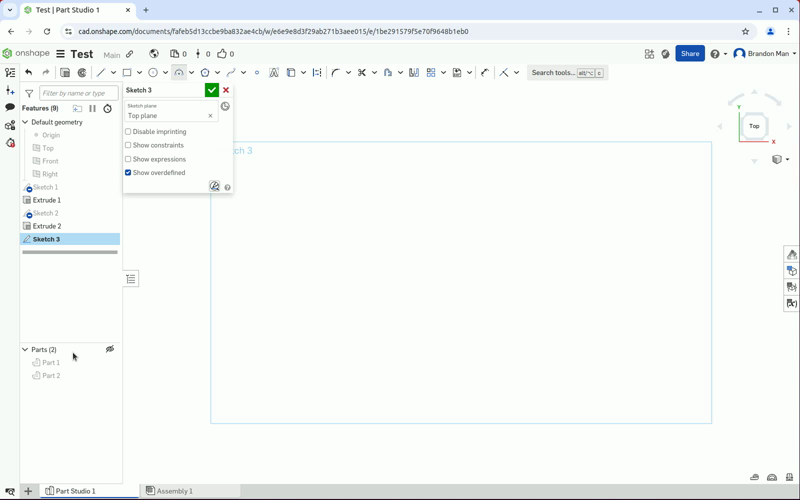
key_down(shift)
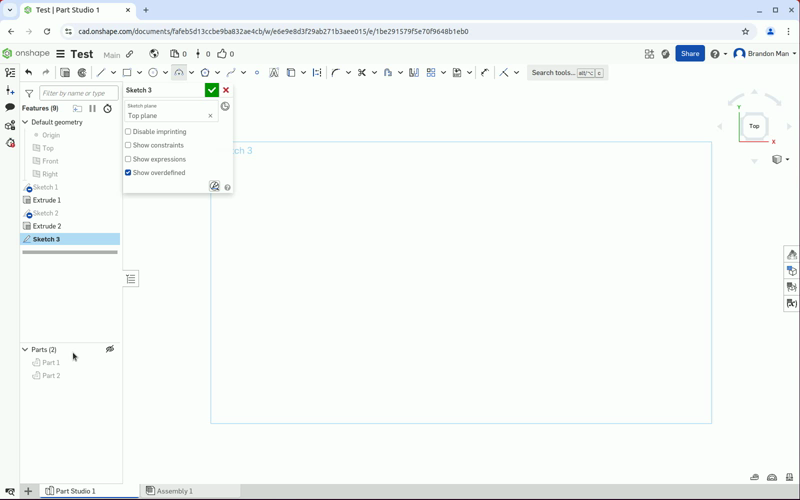
mouse_move(518, 280)
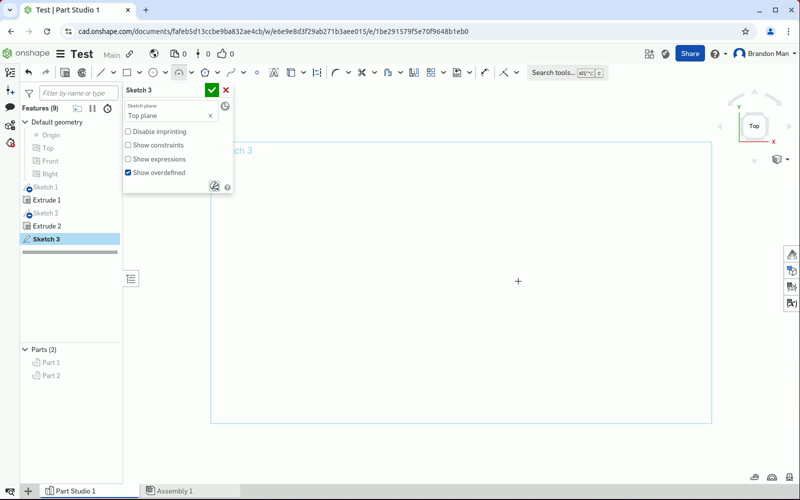
click(518, 280)
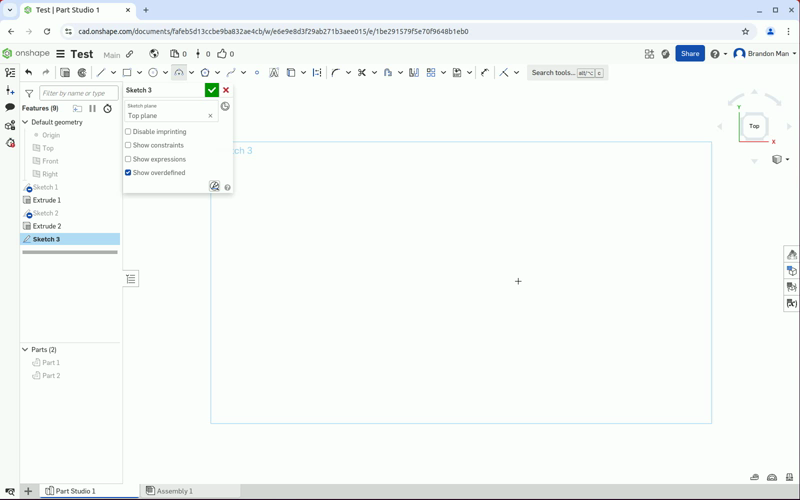
key_up(shift)
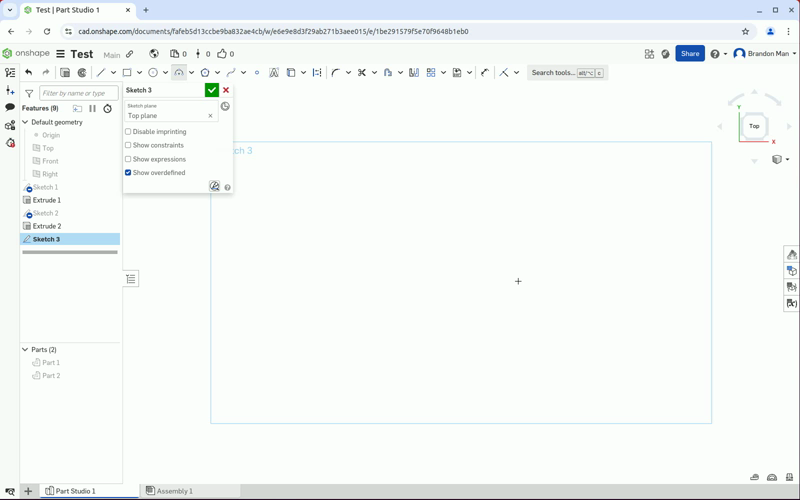
key_down(shift)
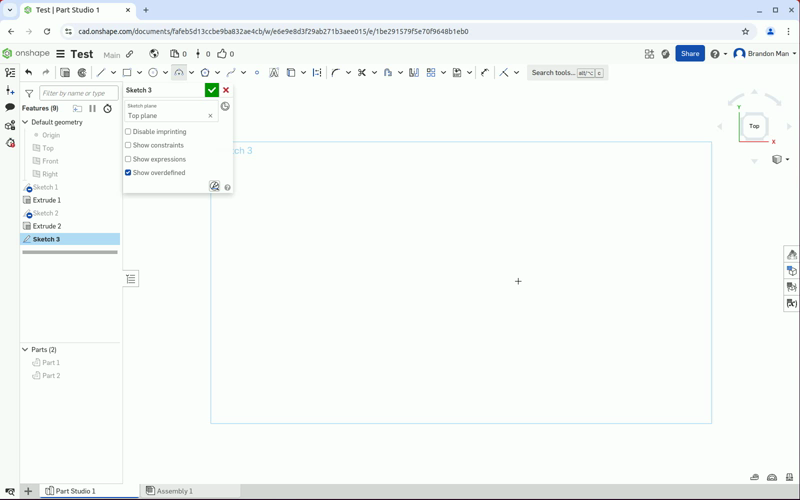
mouse_move(527, 280)
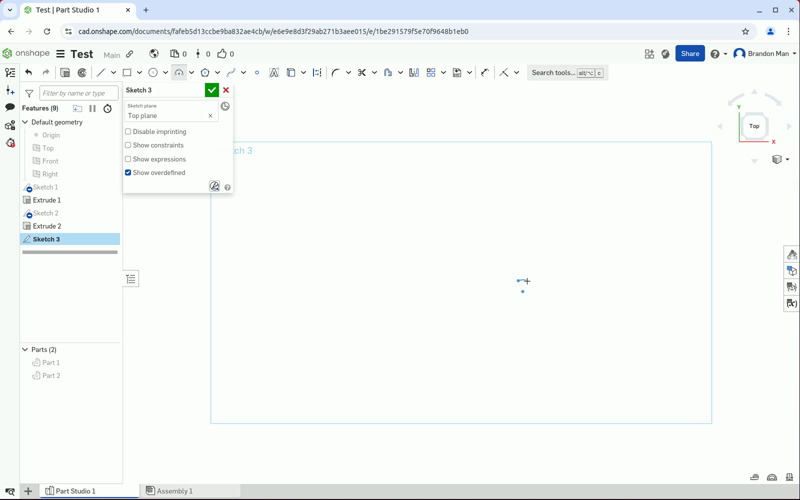
click(527, 280)
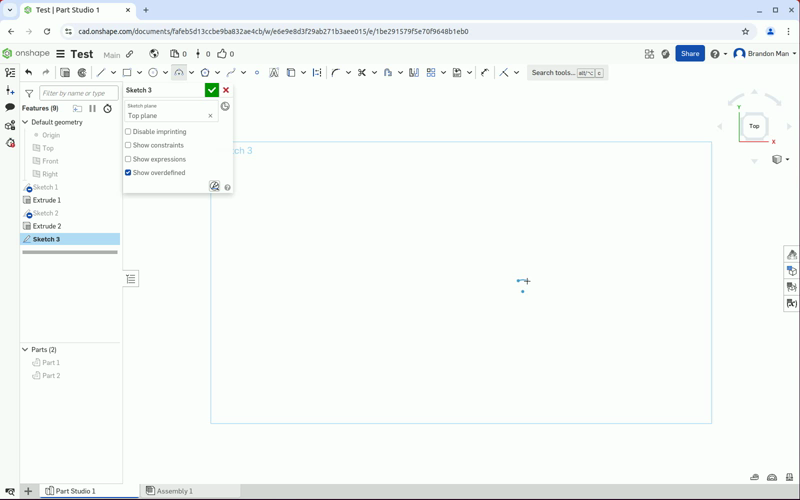
mouse_move(522, 234)
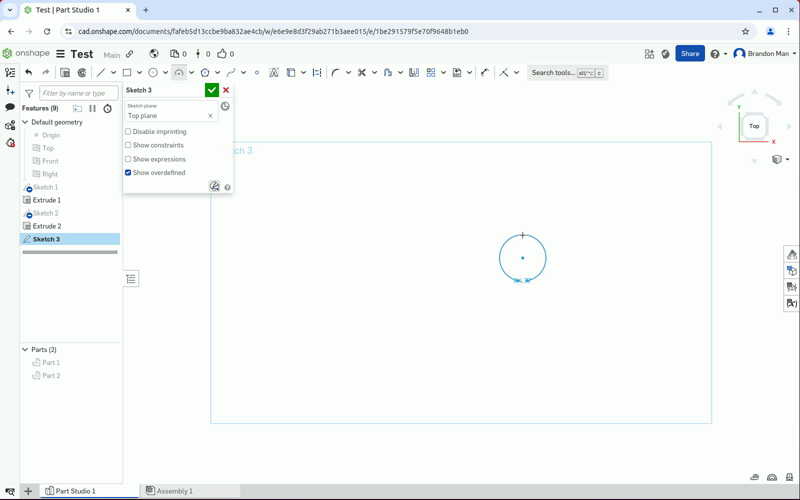
click(522, 234)
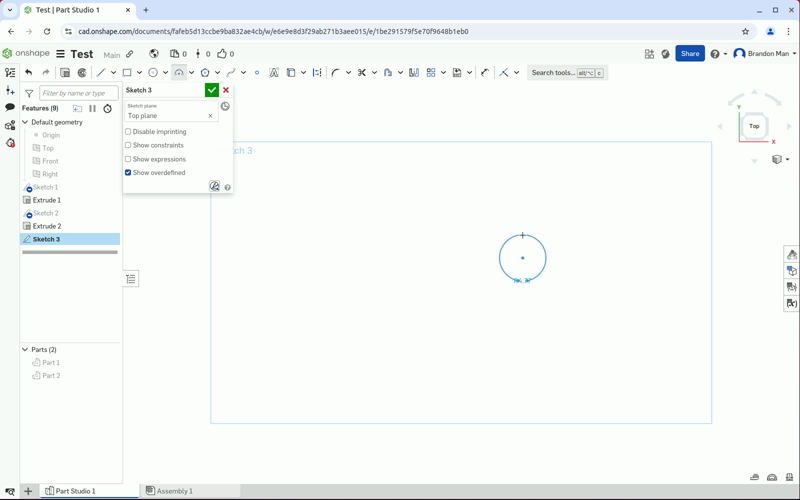
key_up(shift)
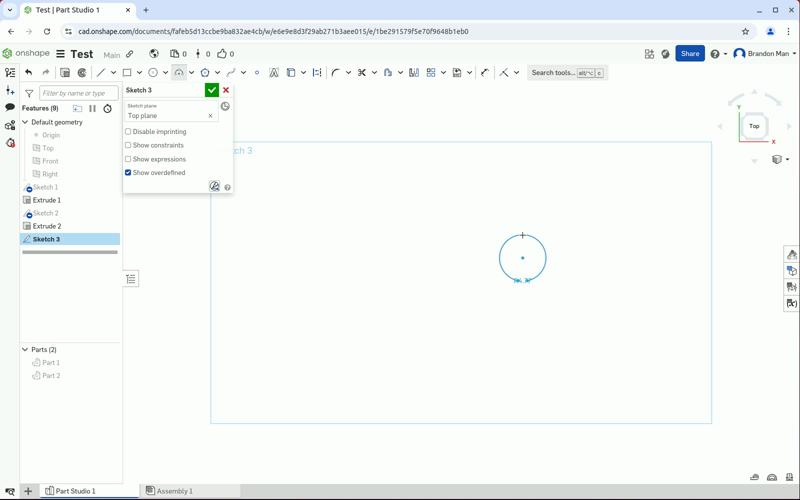
key(esc)
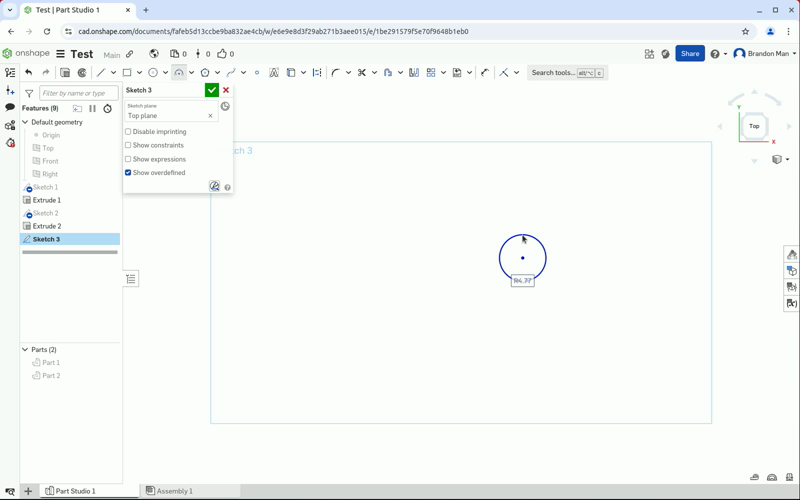
key(l)
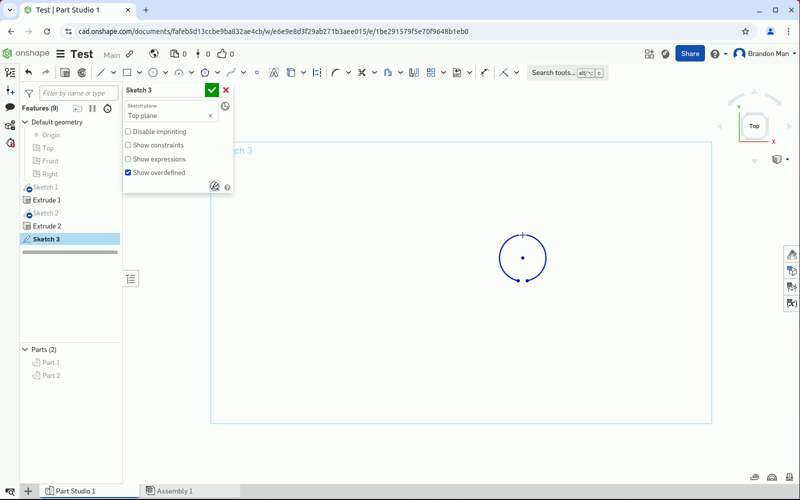
mouse_move(527, 280)
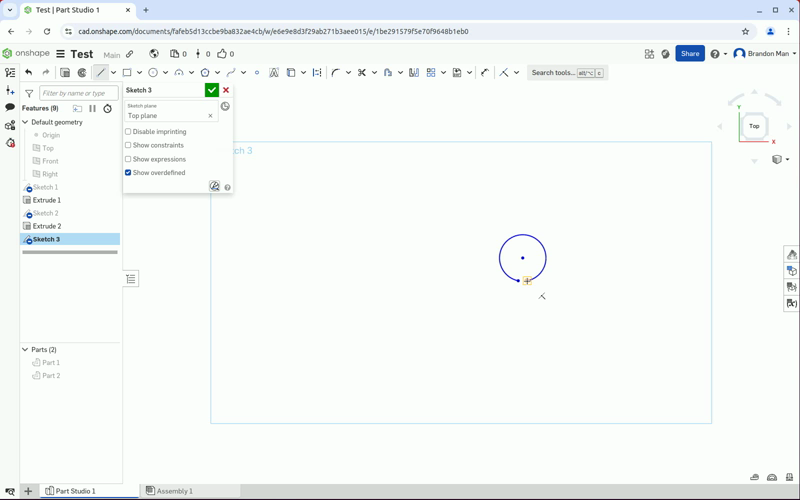
click(527, 280)
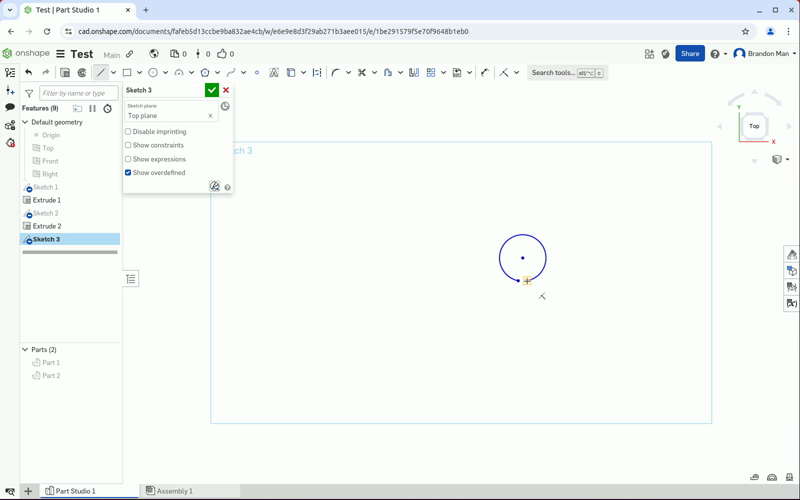
key_down(shift)
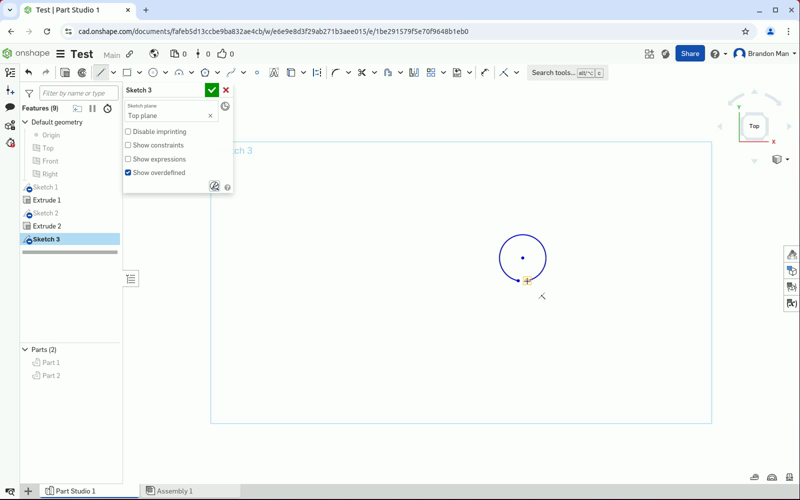
mouse_move(557, 280)
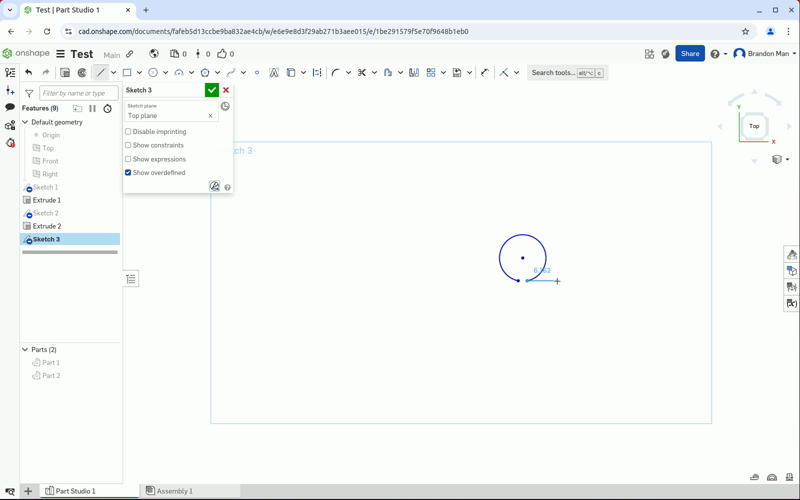
mouse_move(527, 272)
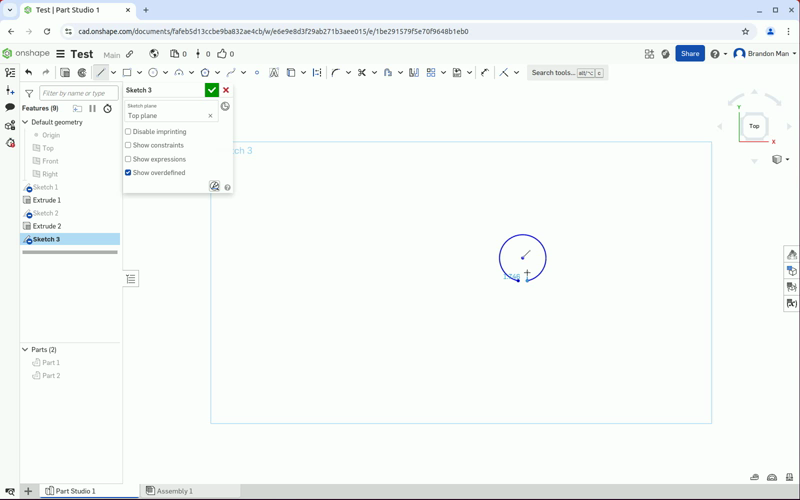
click(527, 272)
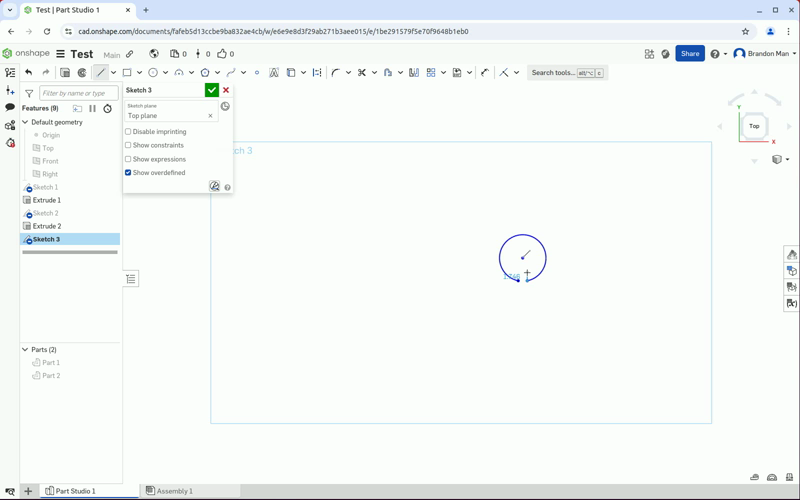
key_up(shift)
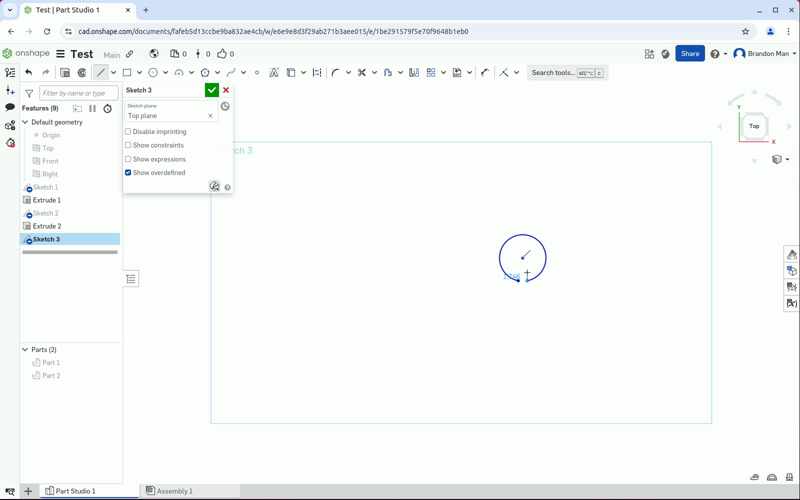
key_down(shift)
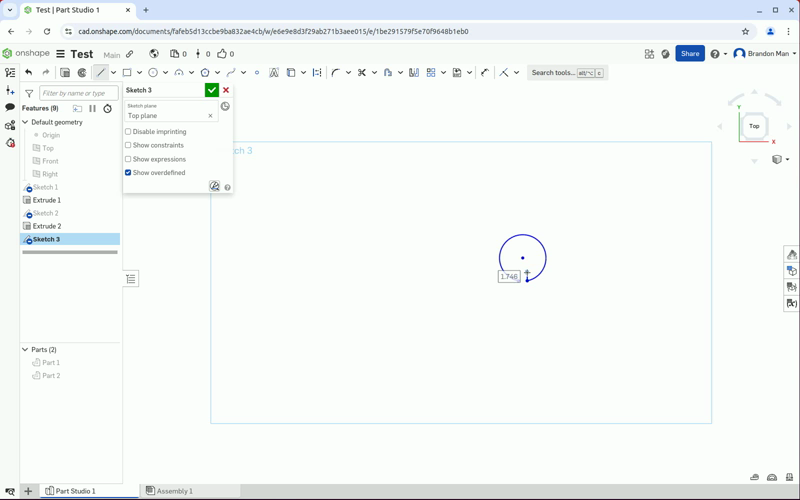
mouse_move(557, 272)
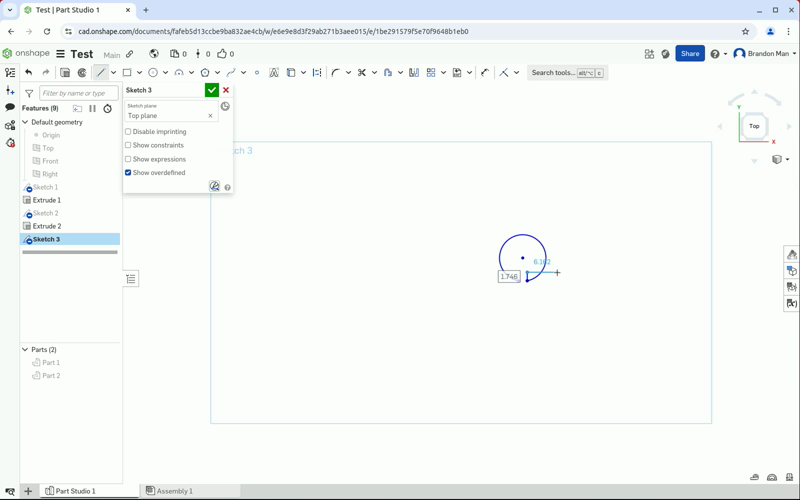
mouse_move(518, 272)
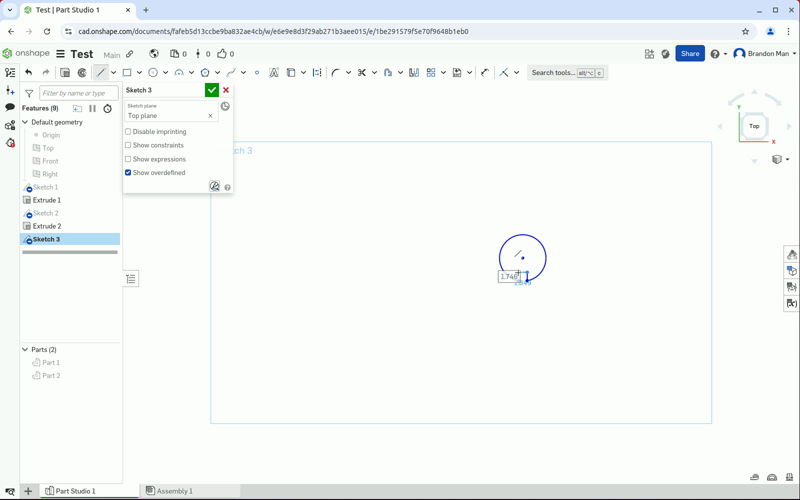
click(518, 272)
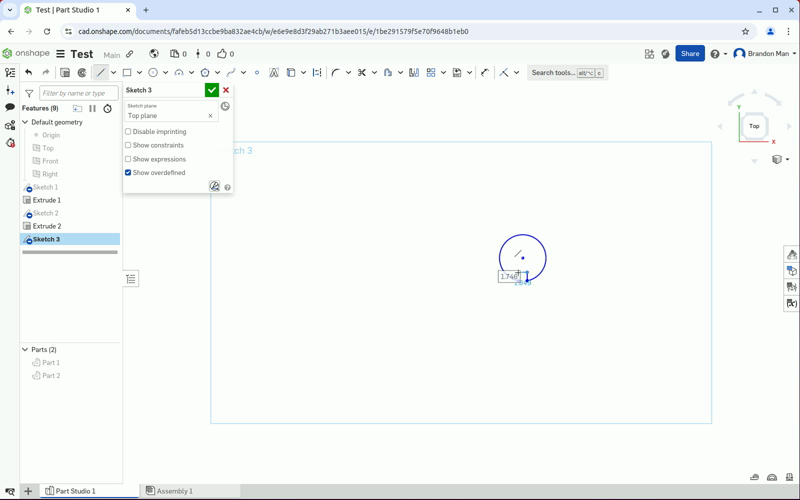
key_up(shift)
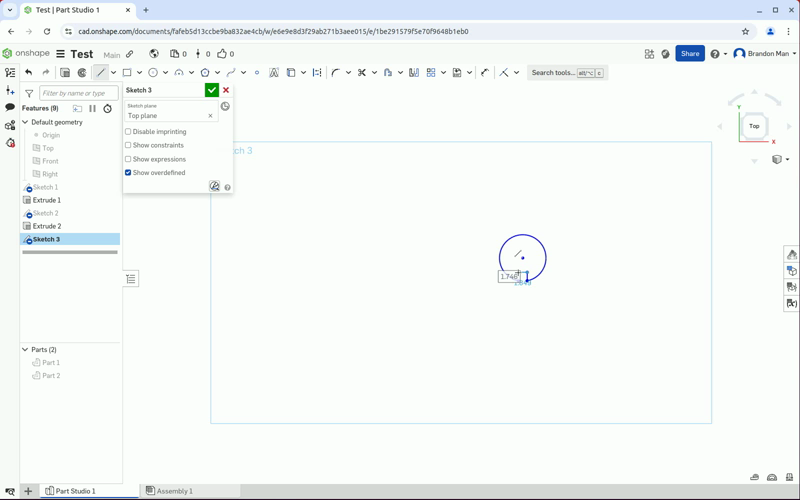
mouse_move(548, 272)
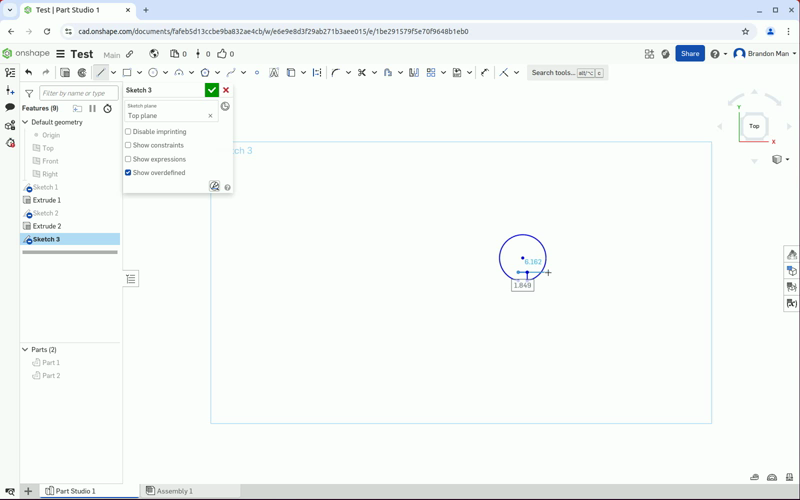
key_down(shift)
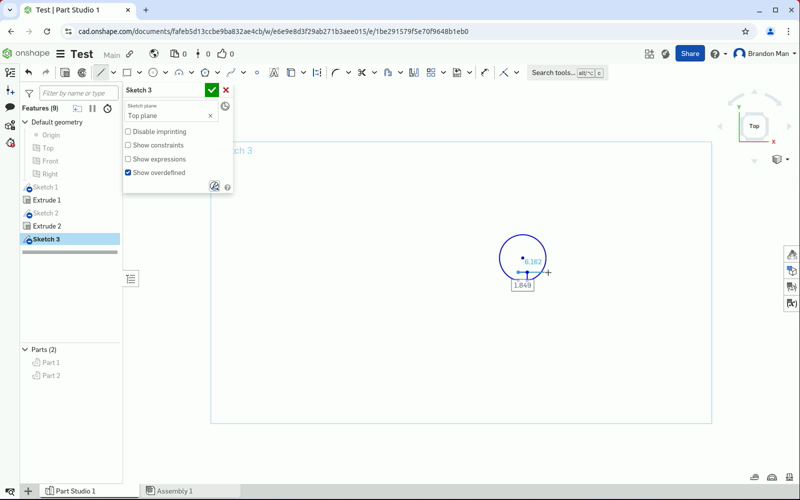
mouse_move(518, 280)
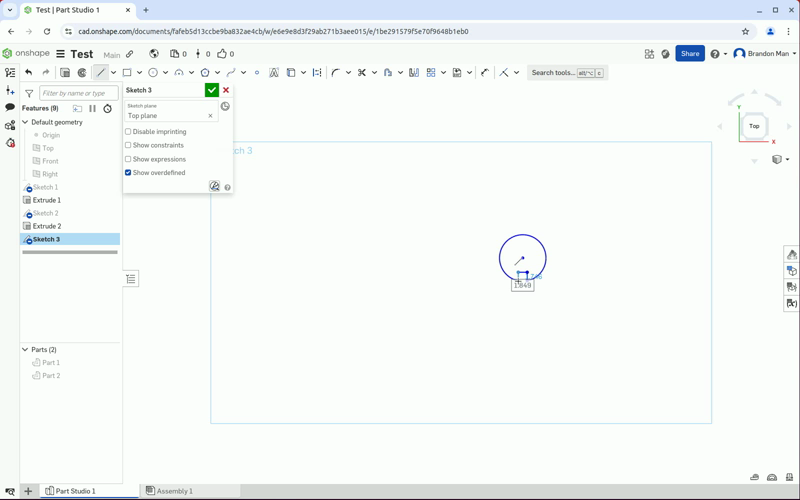
key_up(shift)
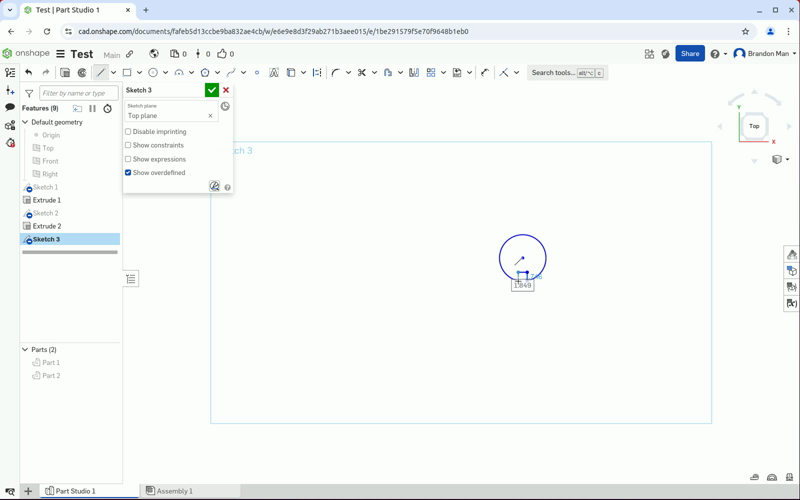
click(518, 280)
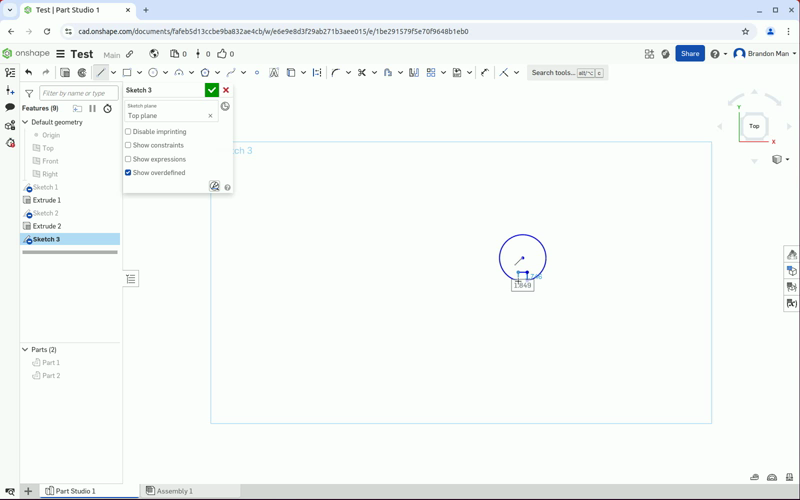
key(esc)
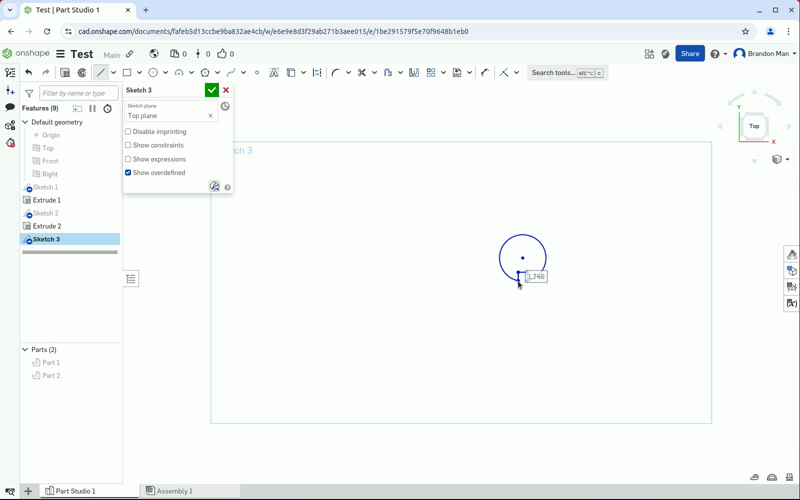
mouse_move(507, 273)
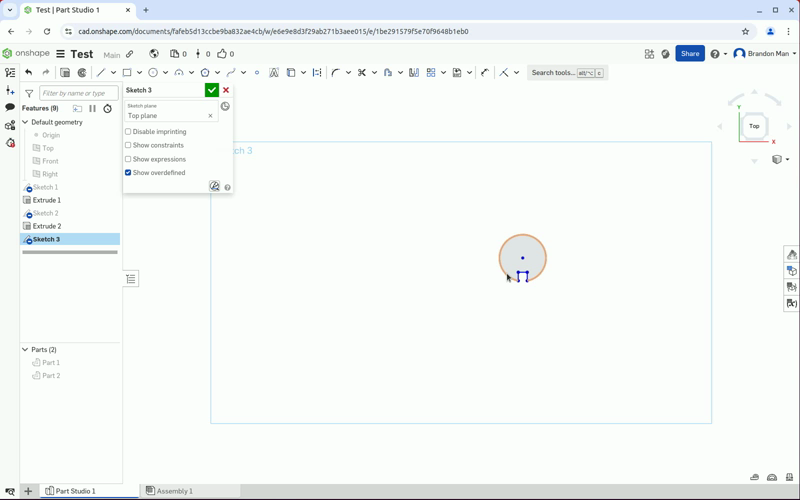
scroll(6)
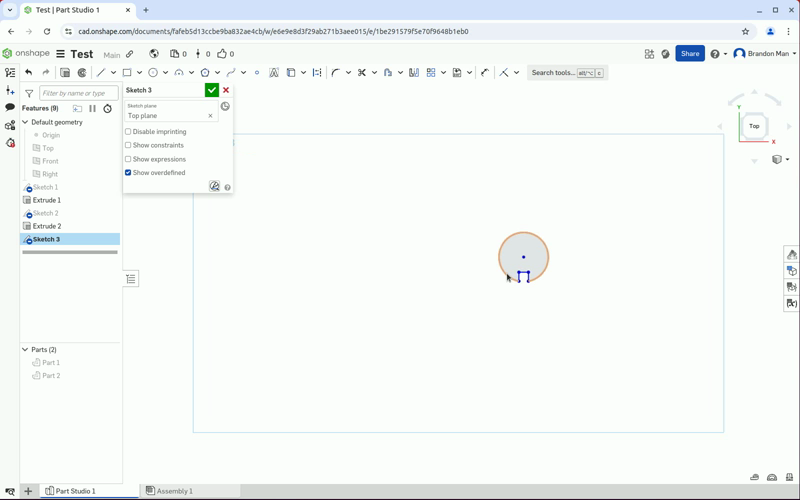
scroll(6)
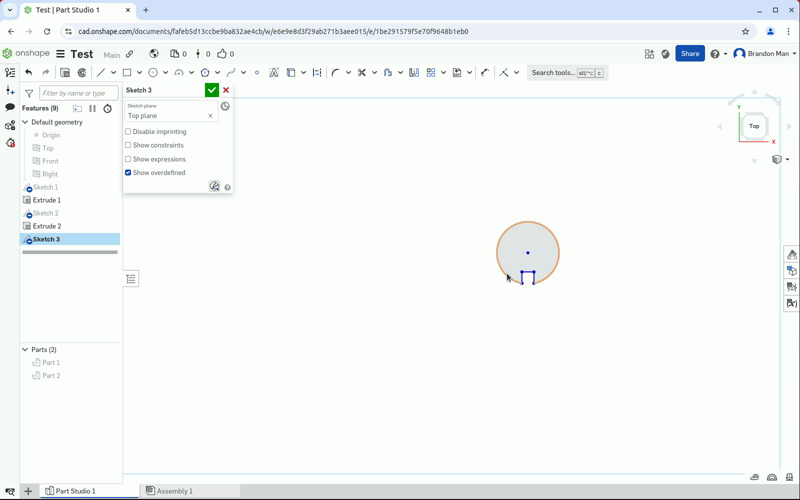
scroll(6)
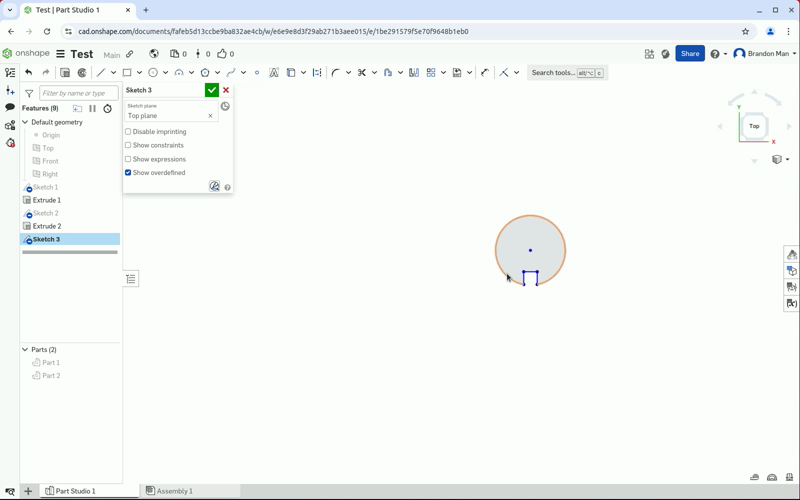
scroll(6)
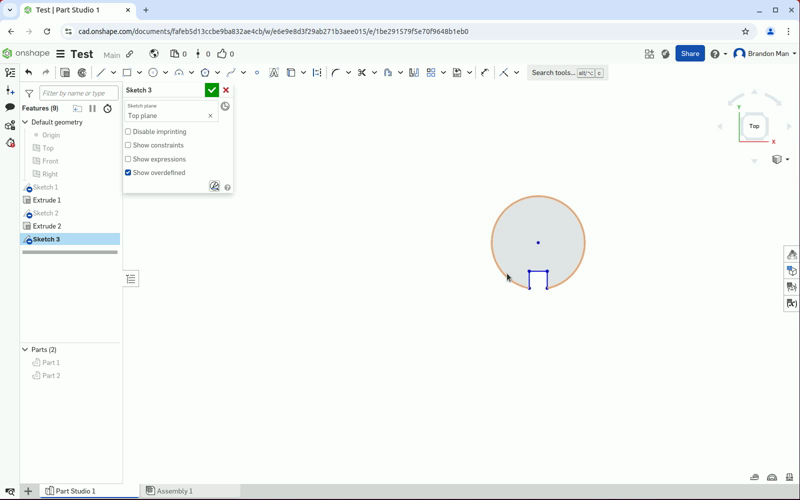
scroll(6)
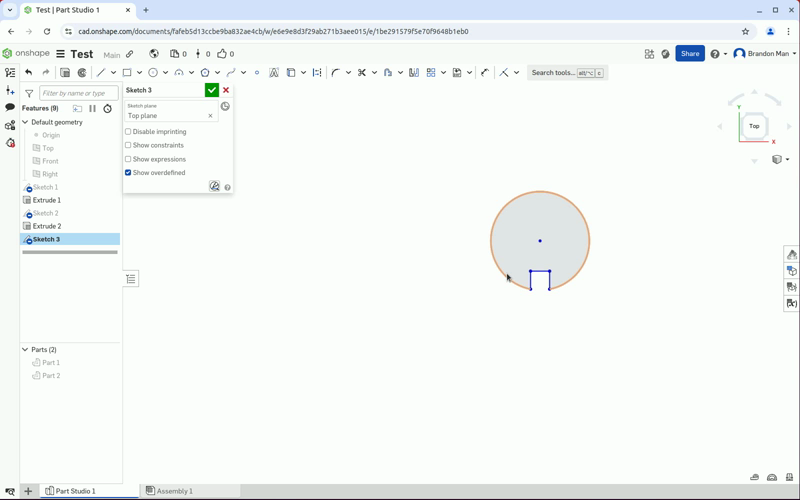
scroll(6)
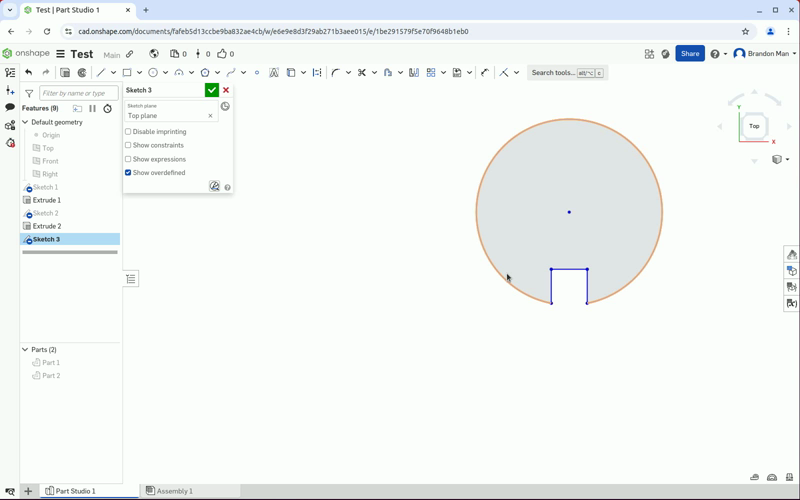
scroll(6)
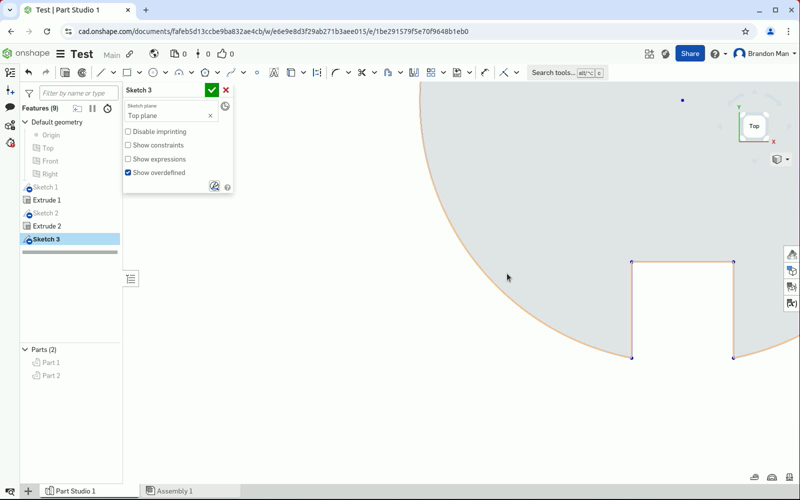
click(507, 273)
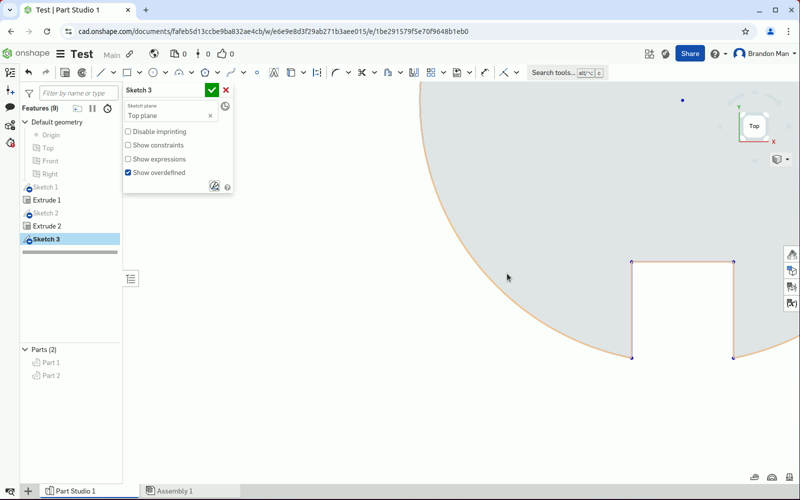
scroll(-6)
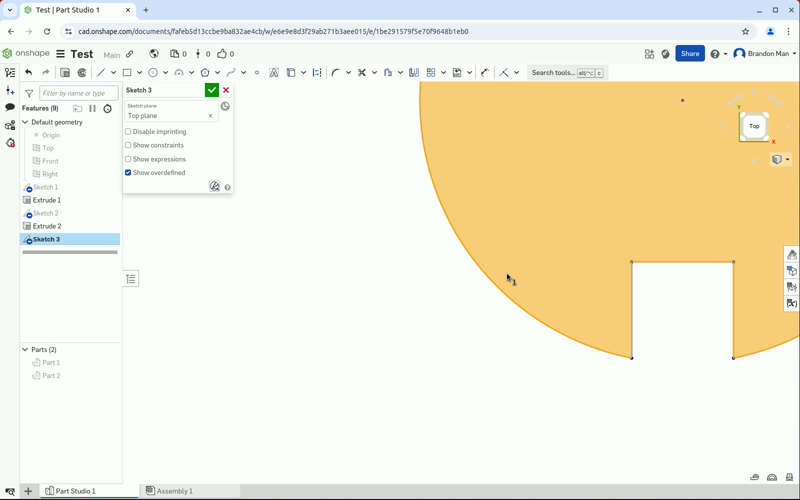
scroll(-6)
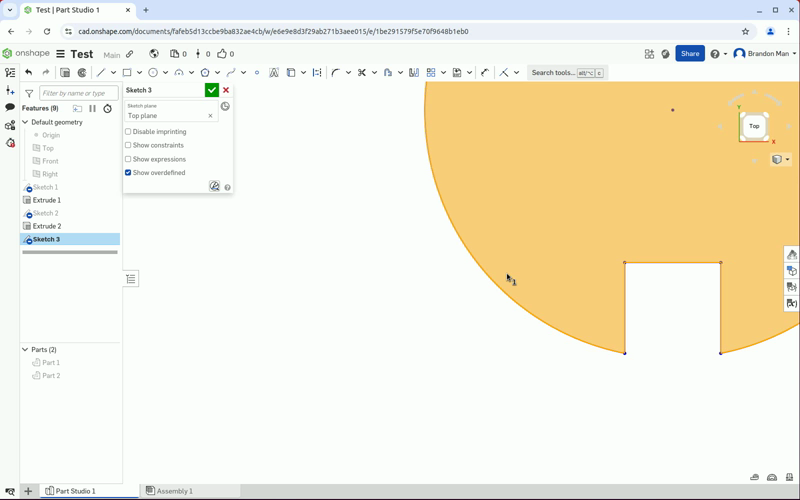
scroll(-6)
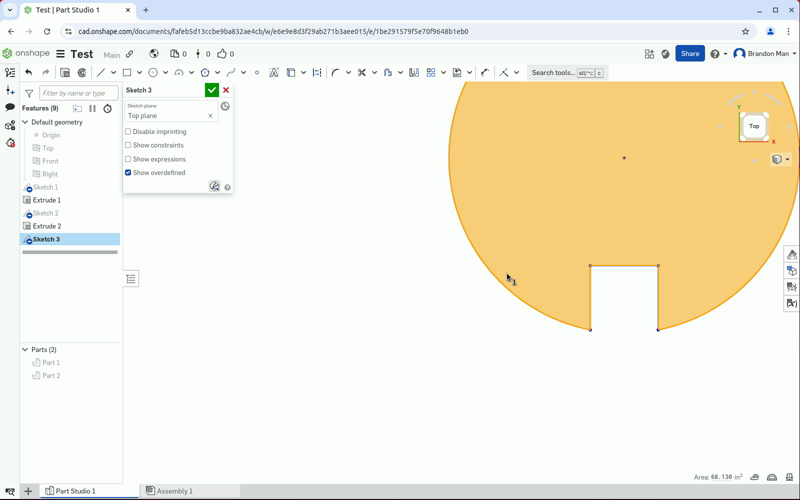
scroll(-6)
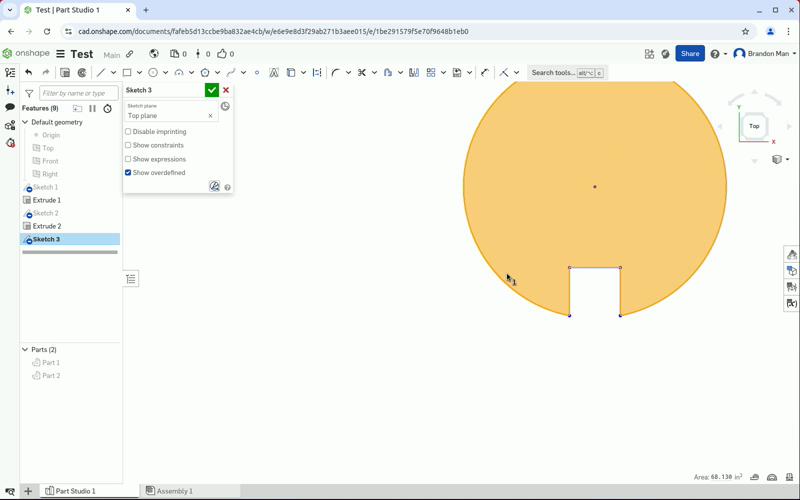
scroll(-6)
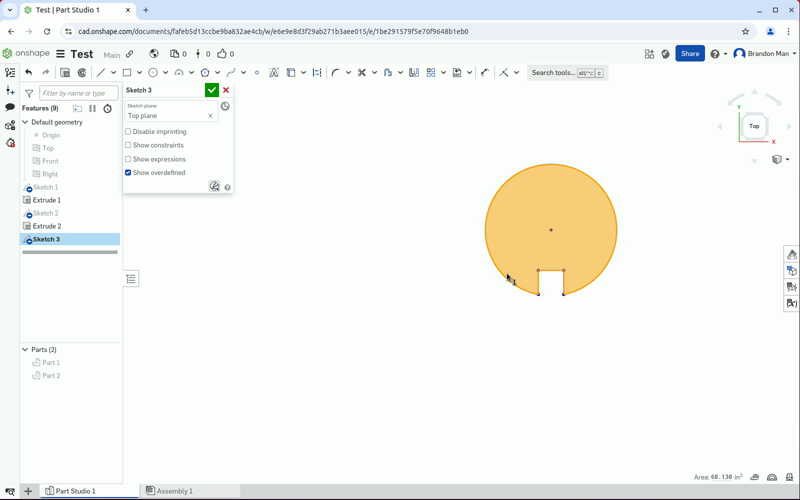
scroll(-6)
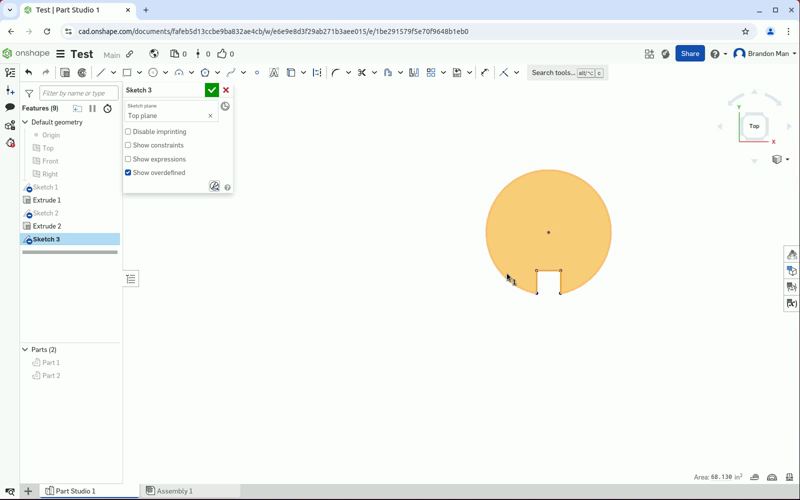
scroll(-6)
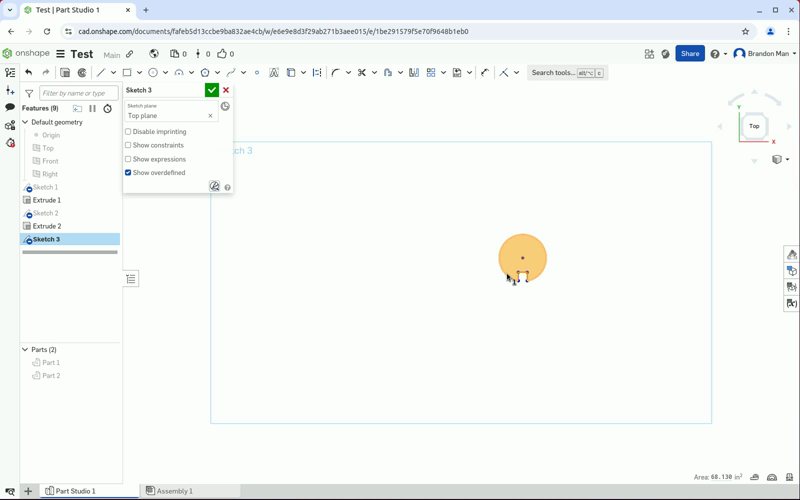
mouse_move(73, 352)
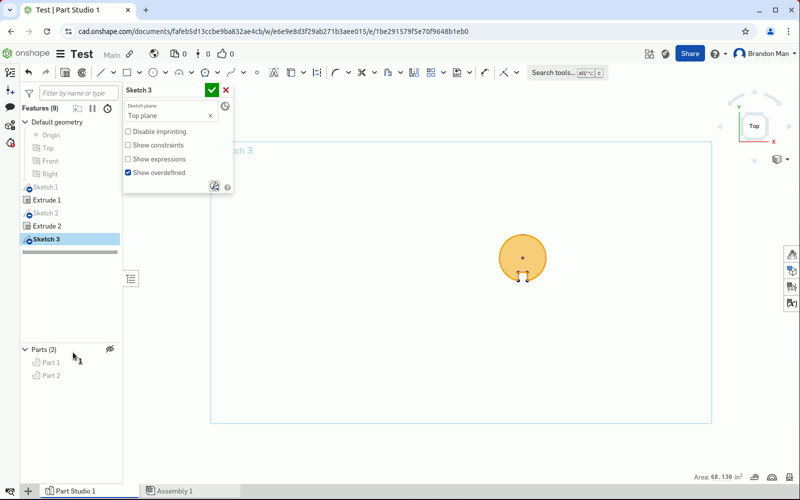
key(shift+y)
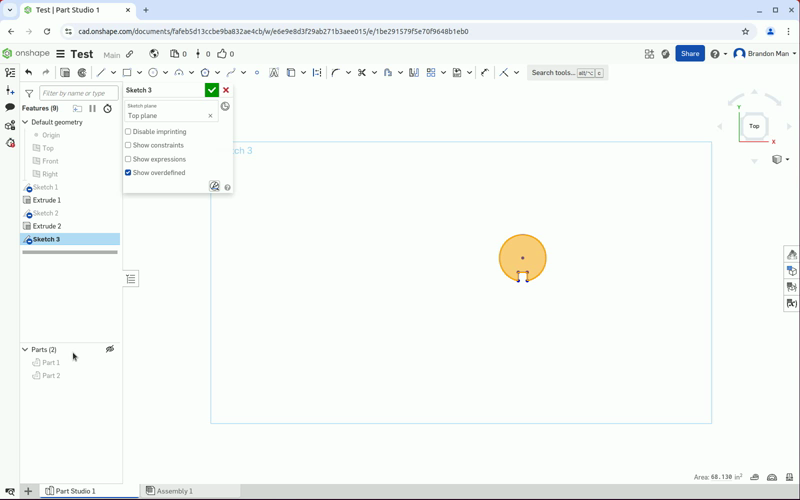
key(shift+e)
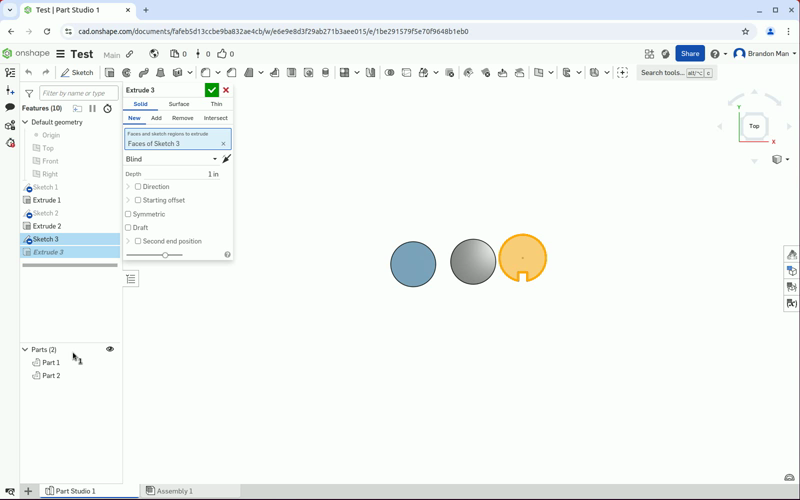
mouse_move(143, 106)
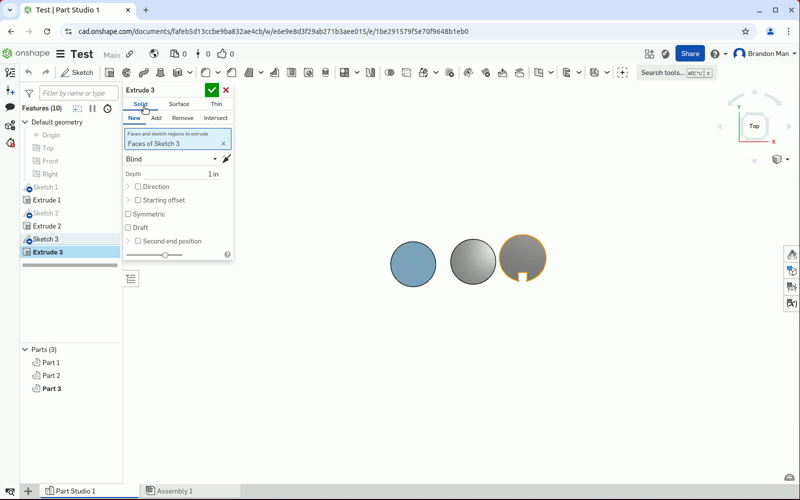
click(143, 106)
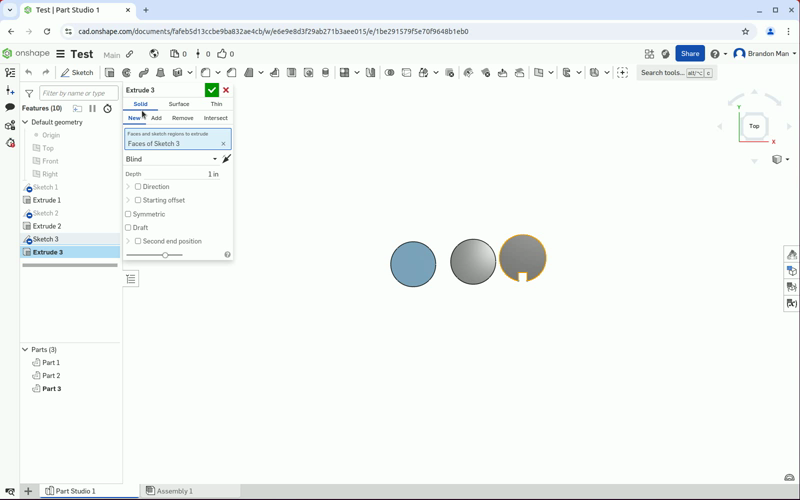
mouse_move(137, 120)
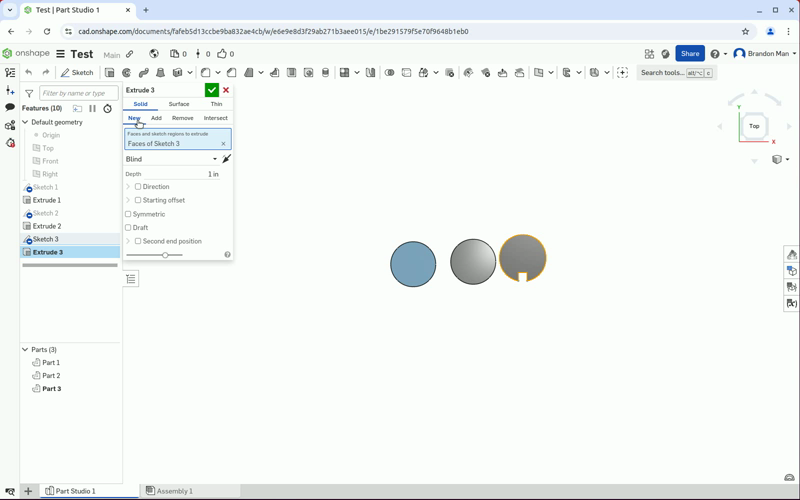
click(137, 120)
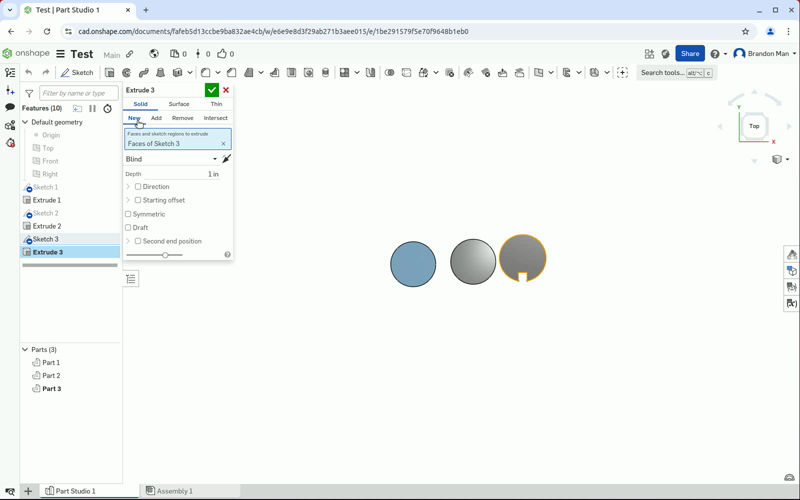
key(tab, 4)
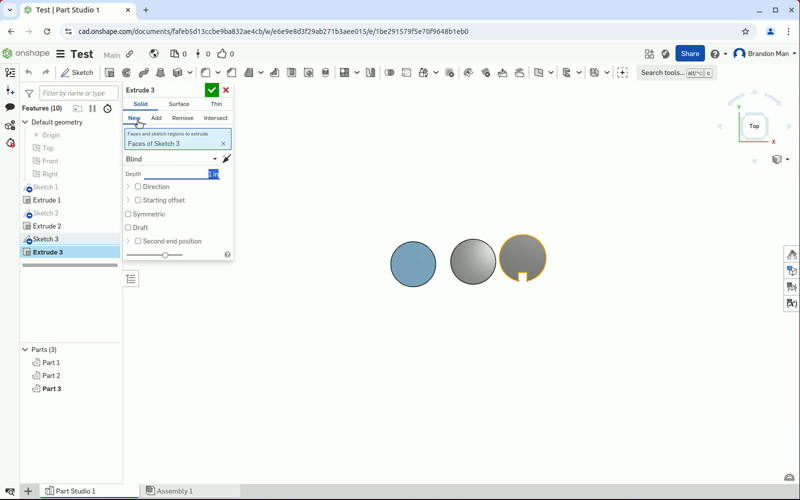
text(18.535)
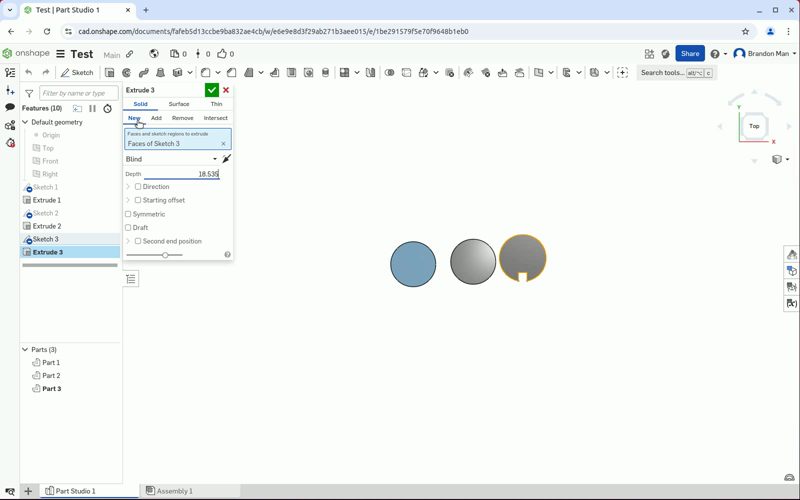
key(enter)
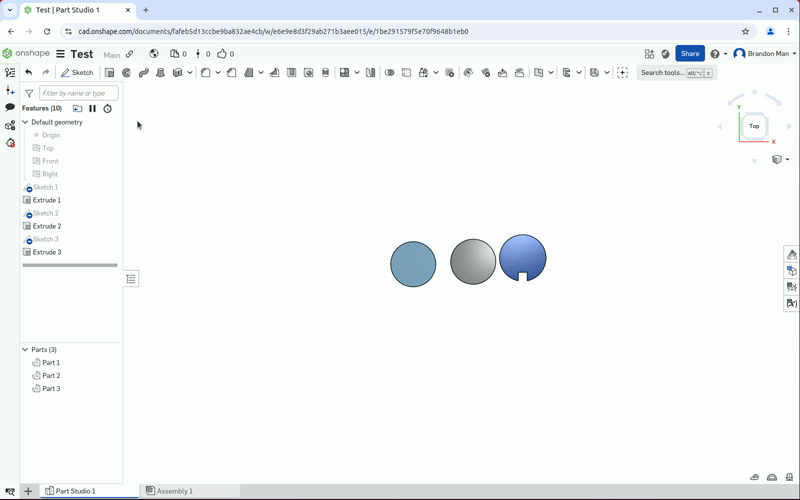
key(shift+h)
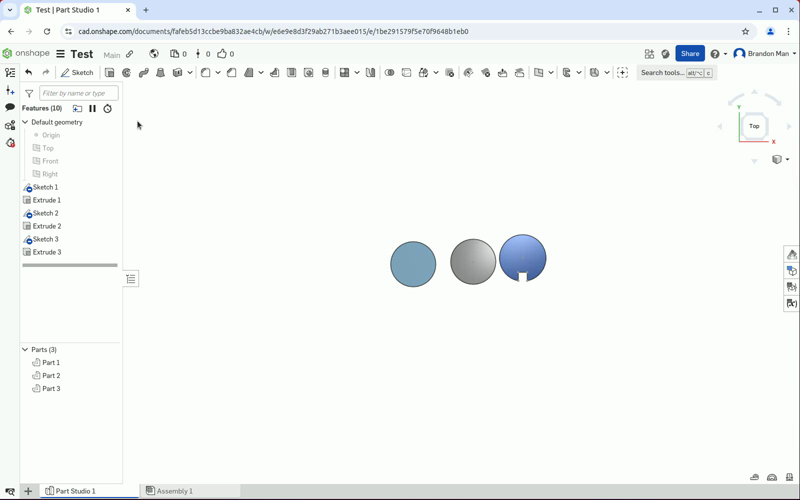
key(shift+h)
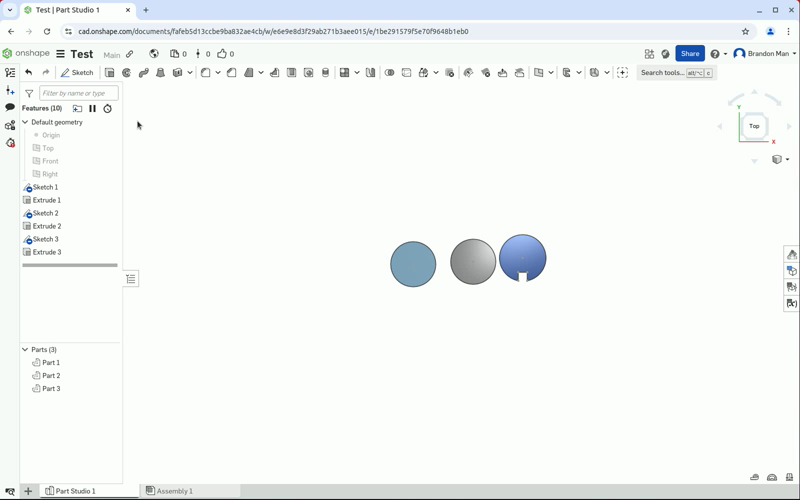
key(shift+7)
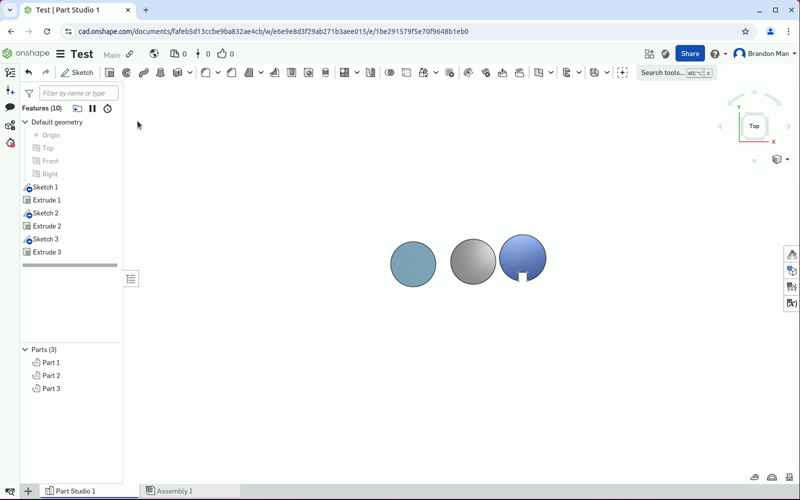
key(up, 3)
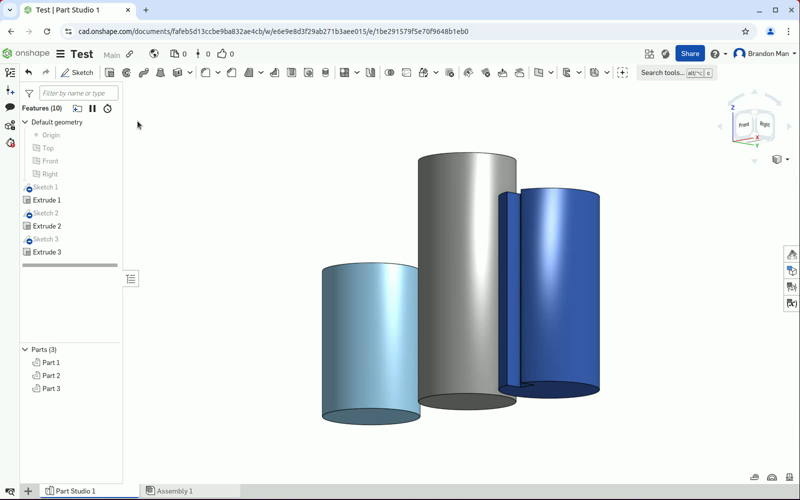
key(left, 3)
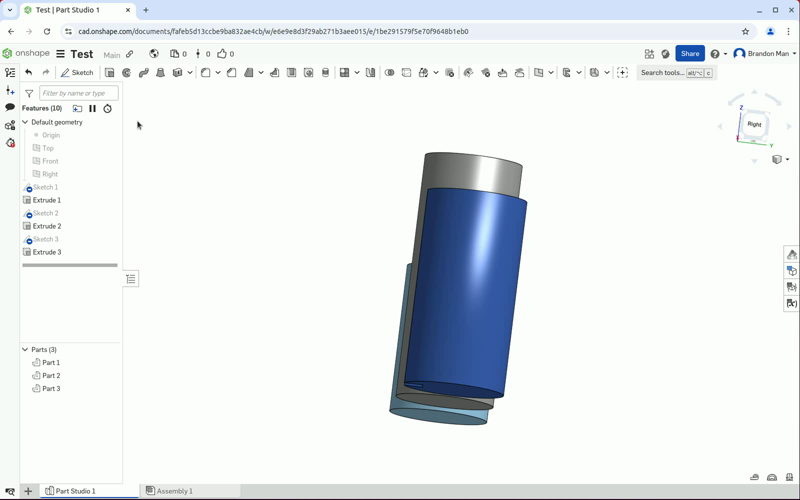
key(right, 3)
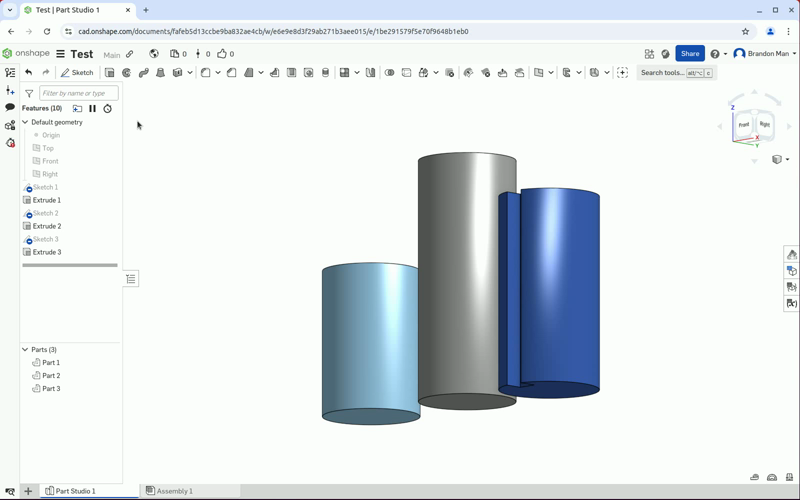
key(down, 3)
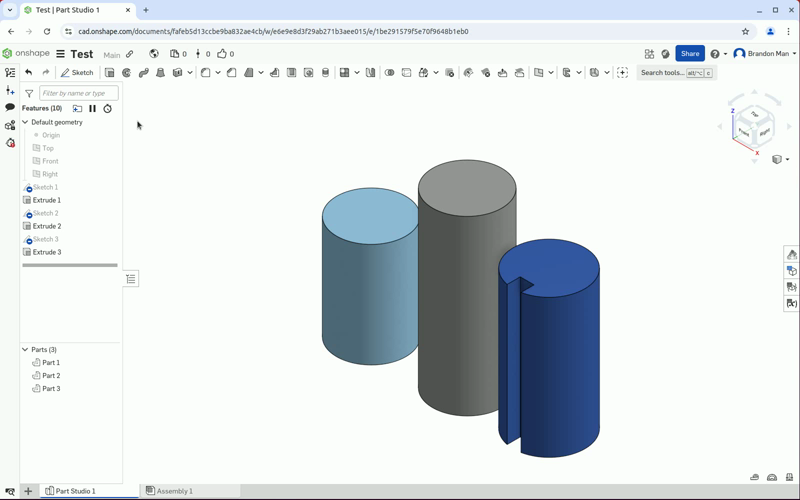
mouse_move(73, 189)
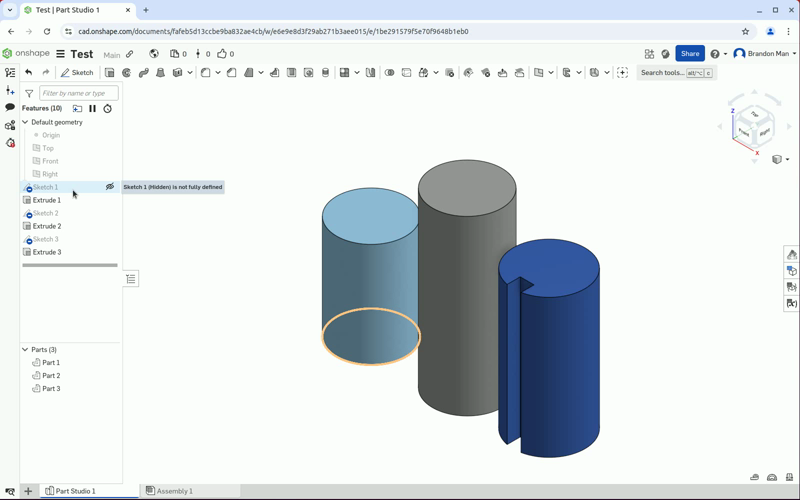
click(73, 189)